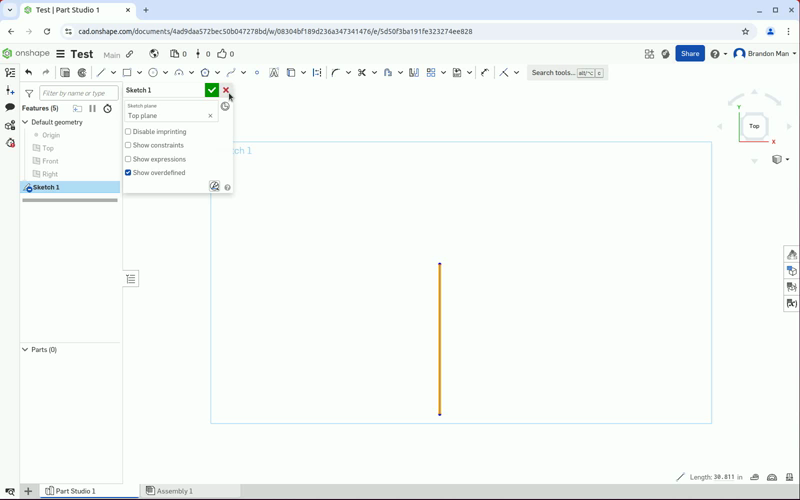
key(shift+h)
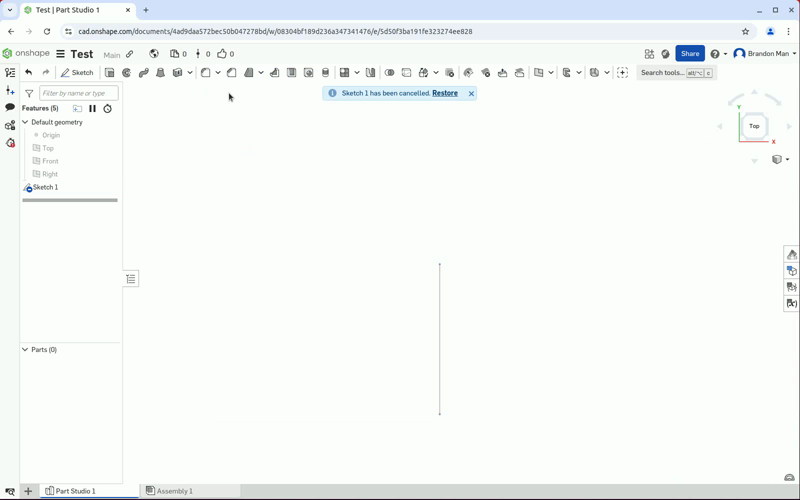
key(shift+s)
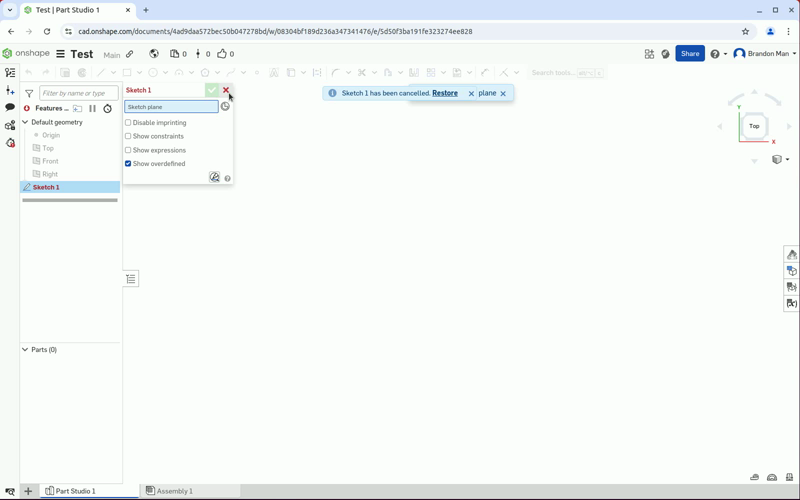
mouse_move(73, 150)
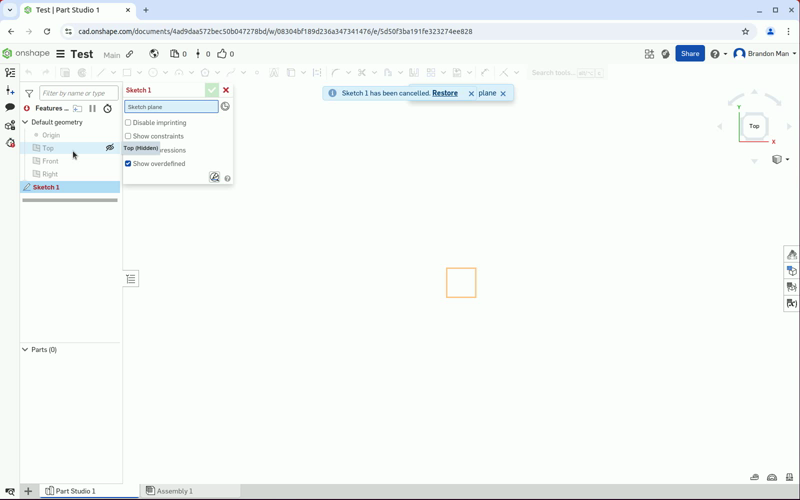
click(73, 150)
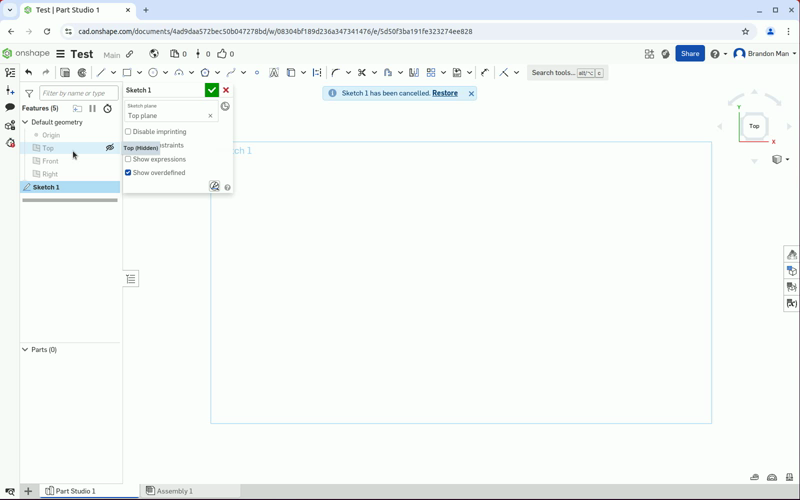
mouse_move(73, 352)
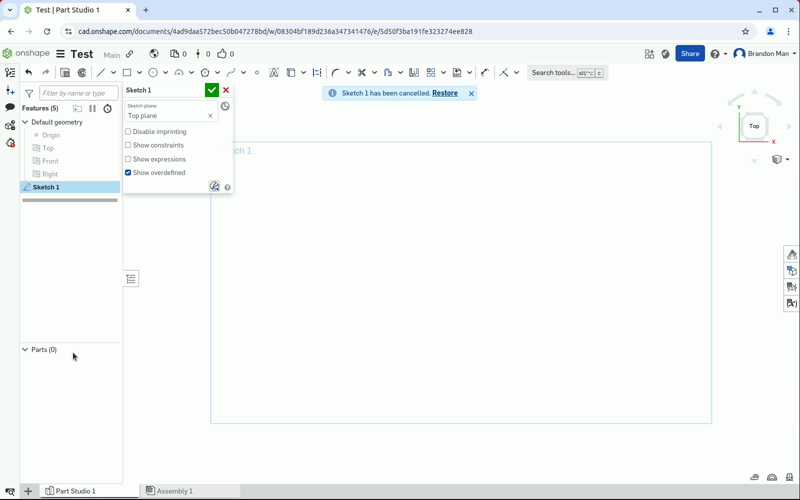
key(y)
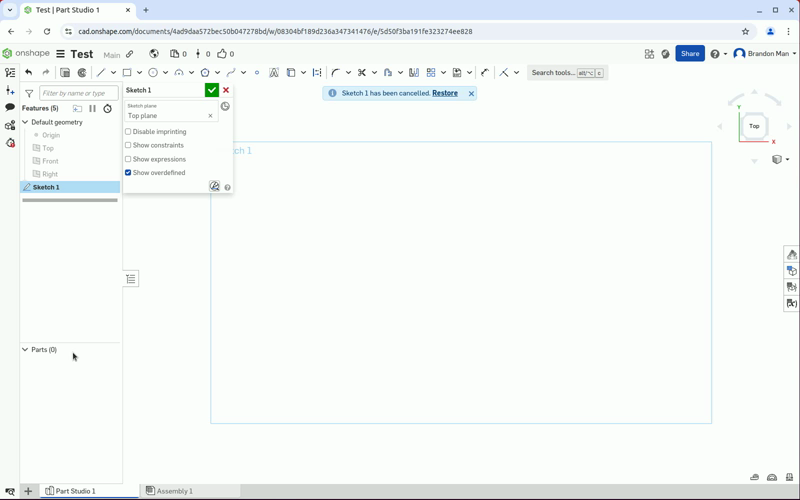
key(c)
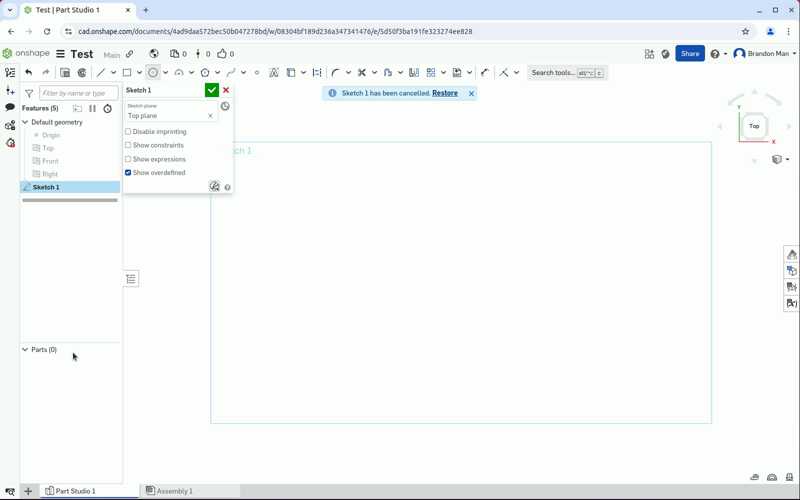
key_down(shift)
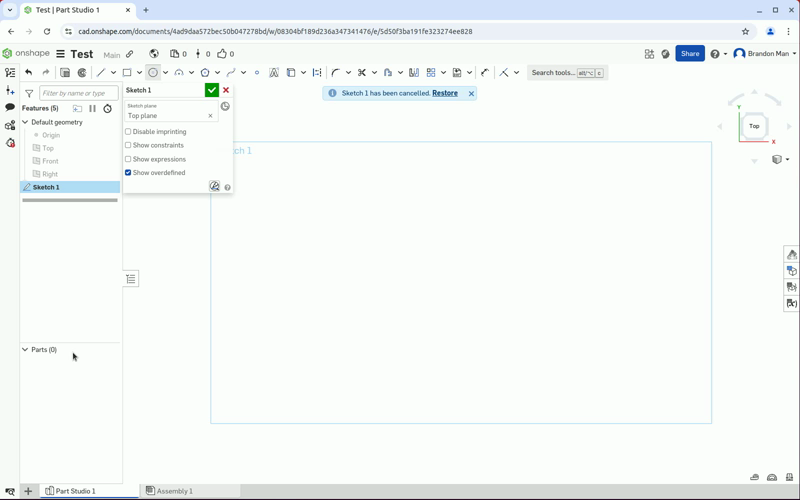
mouse_move(461, 282)
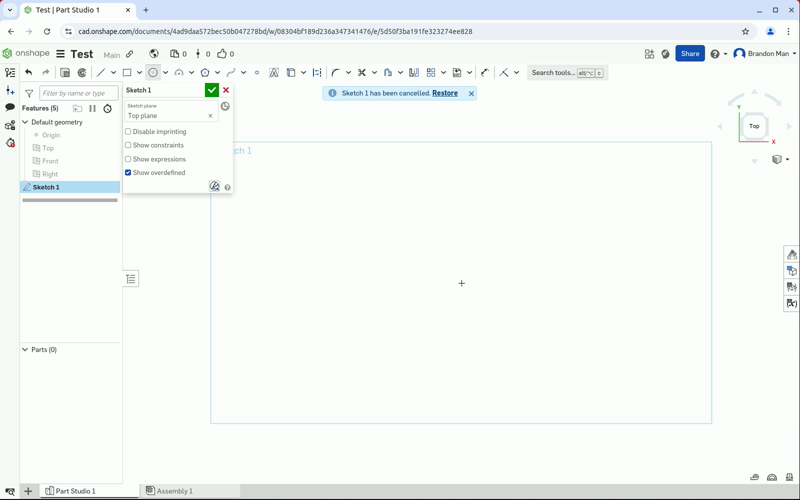
click(461, 282)
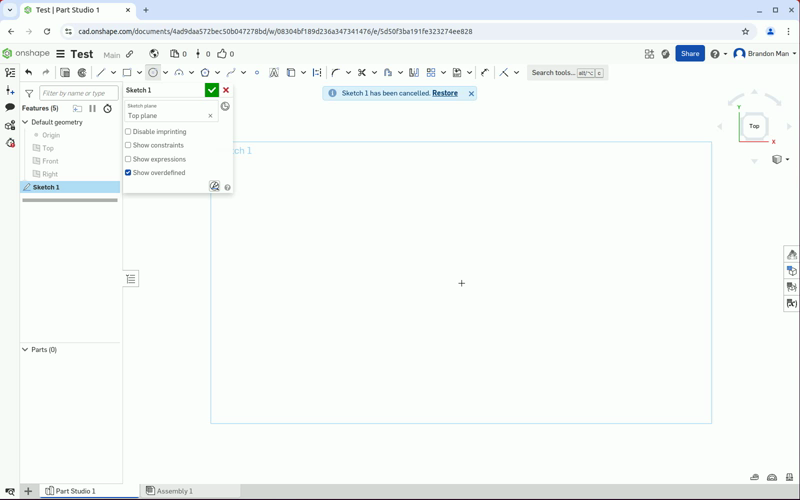
key_up(shift)
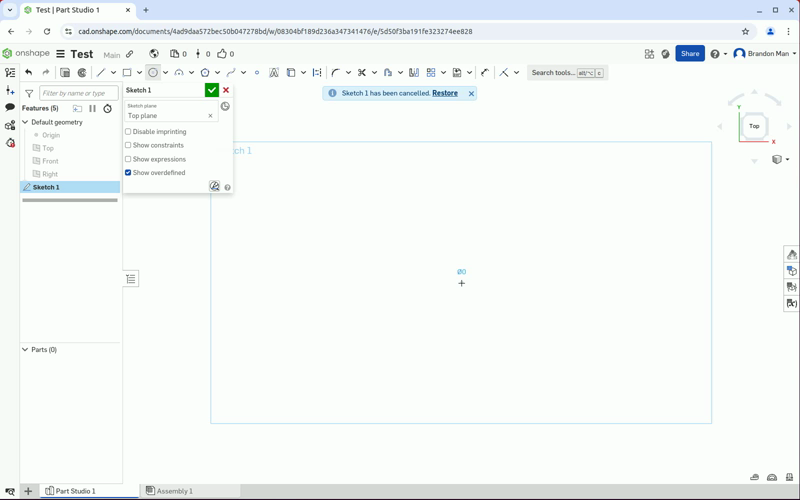
mouse_move(492, 282)
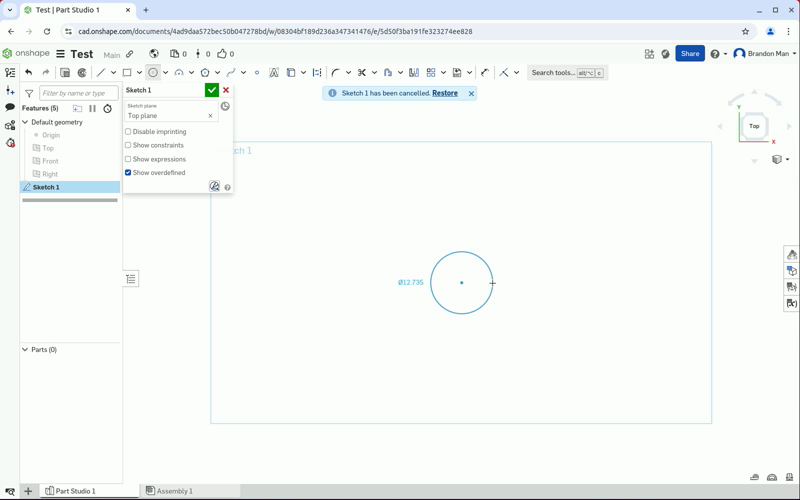
click(492, 282)
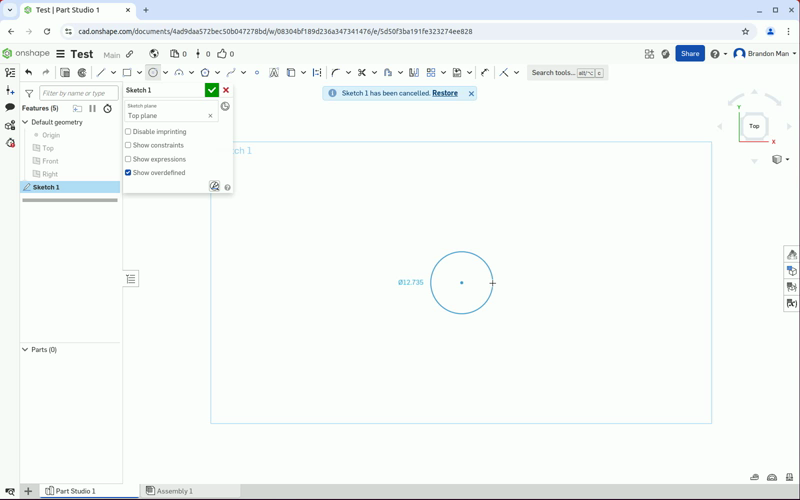
key(esc)
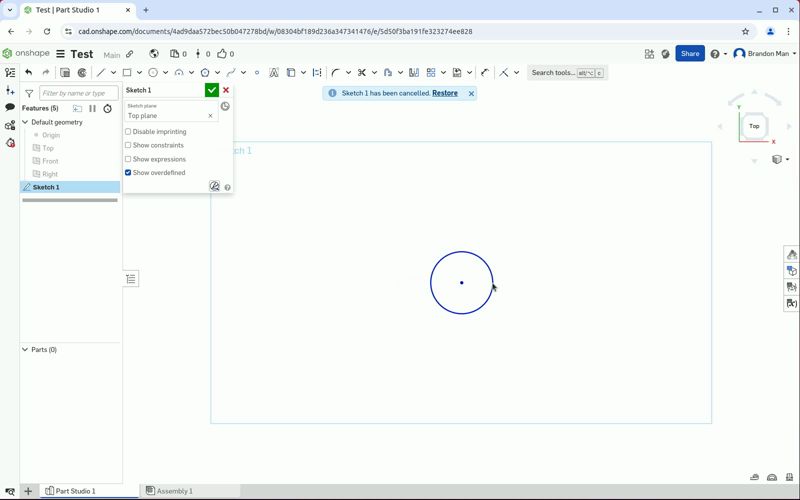
key(c)
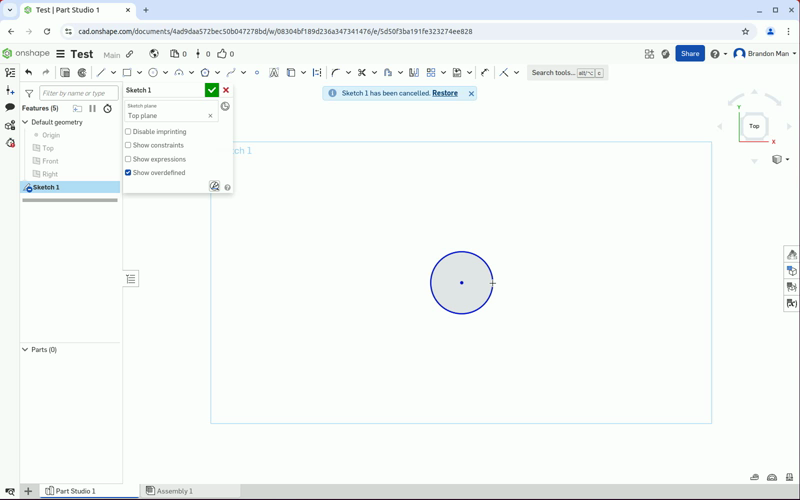
key_down(shift)
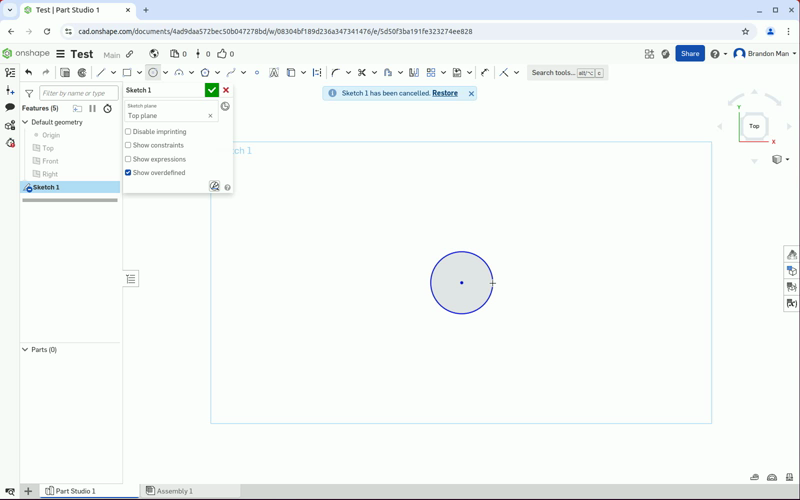
mouse_move(461, 282)
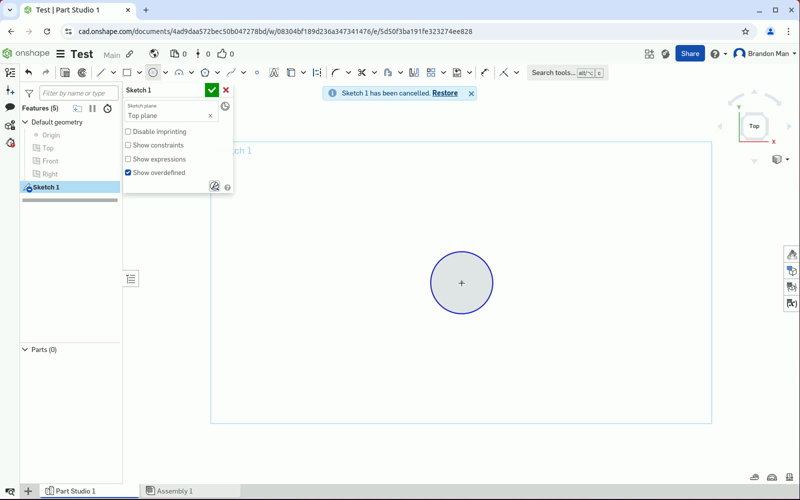
click(461, 282)
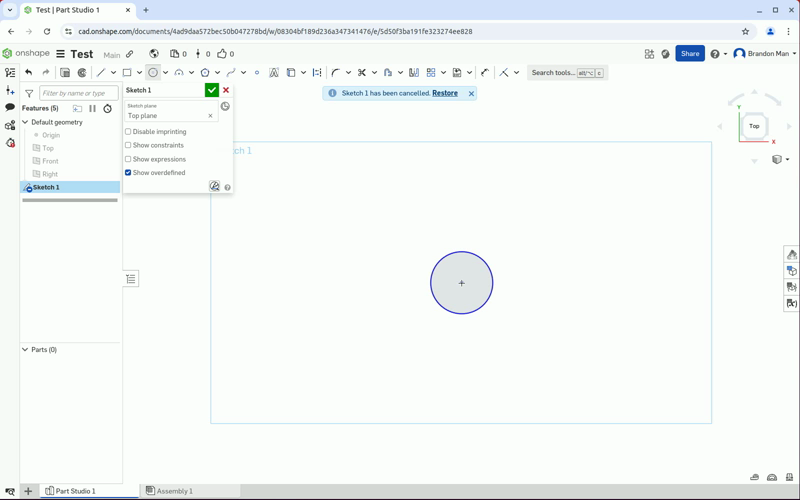
key_up(shift)
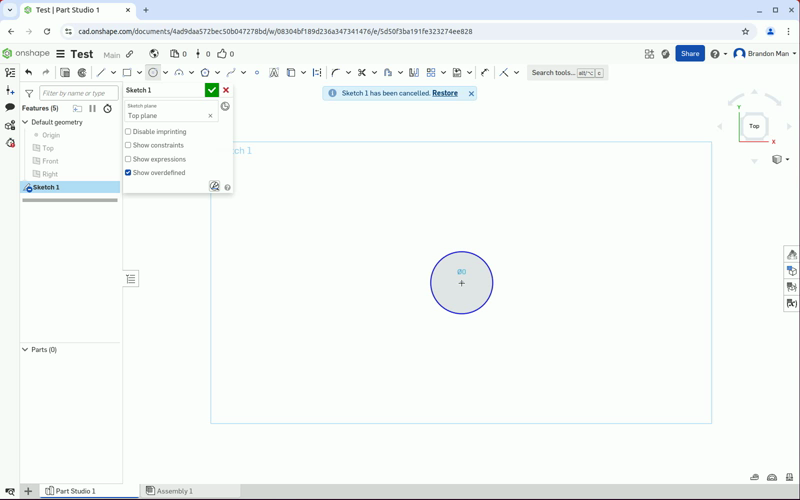
mouse_move(489, 282)
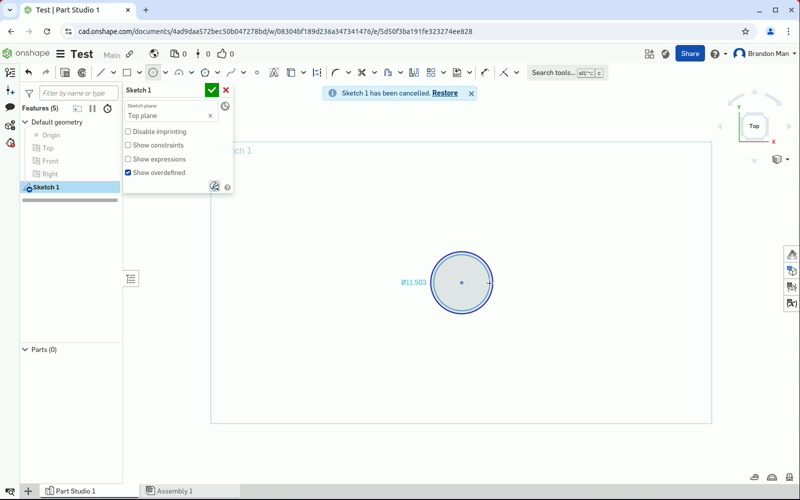
scroll(6)
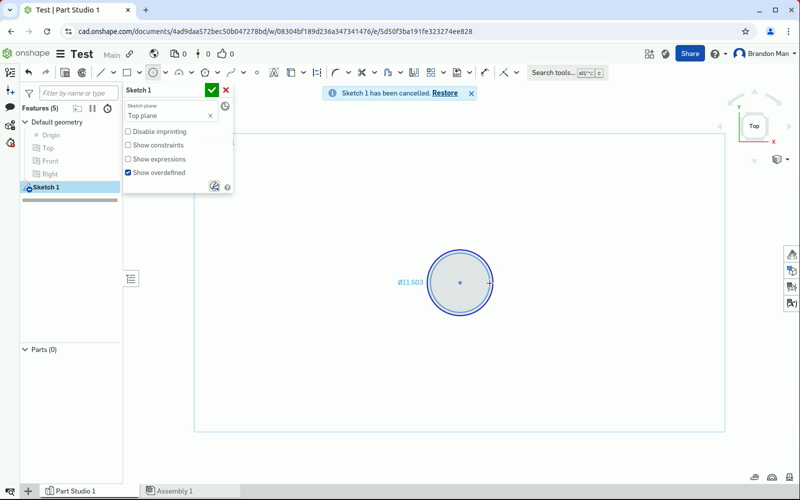
scroll(6)
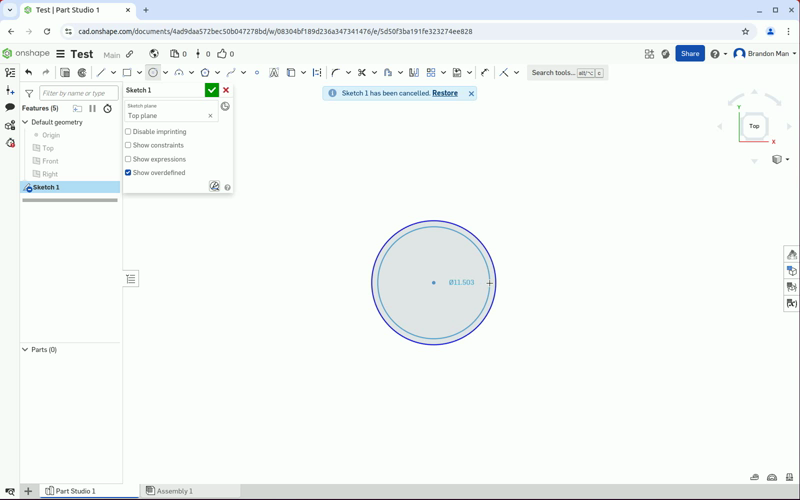
scroll(6)
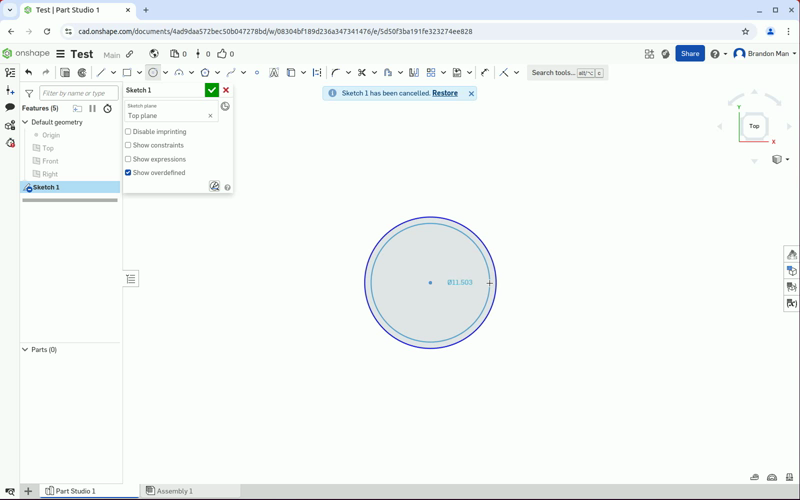
scroll(6)
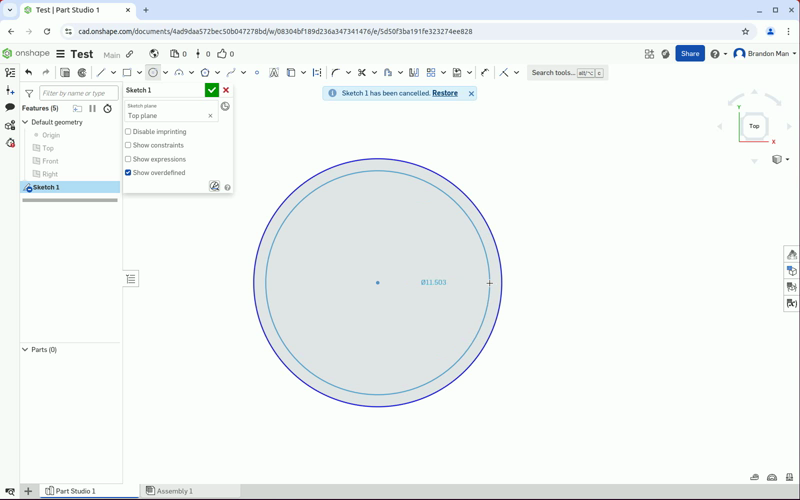
scroll(6)
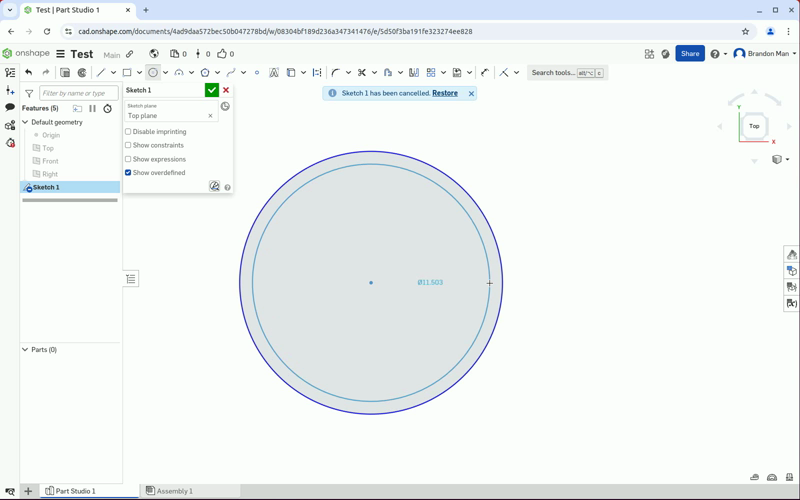
scroll(6)
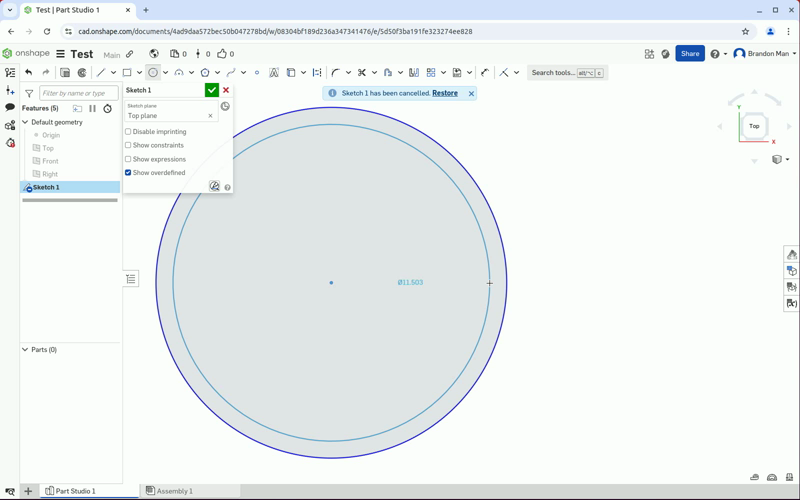
scroll(6)
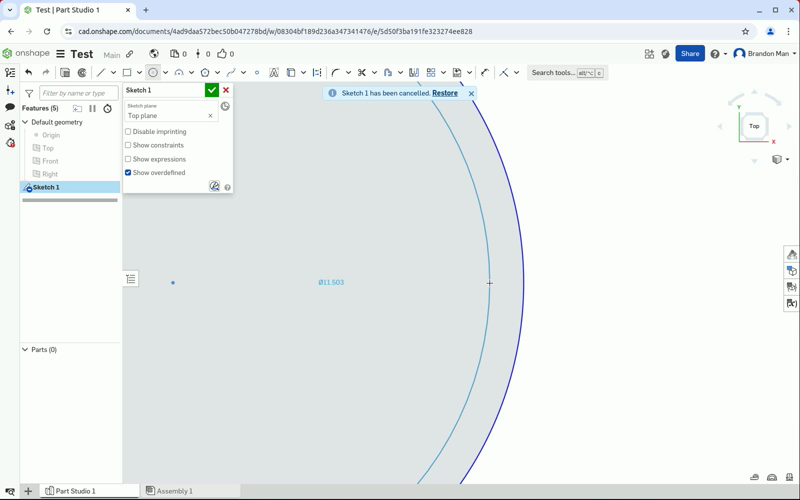
click(489, 282)
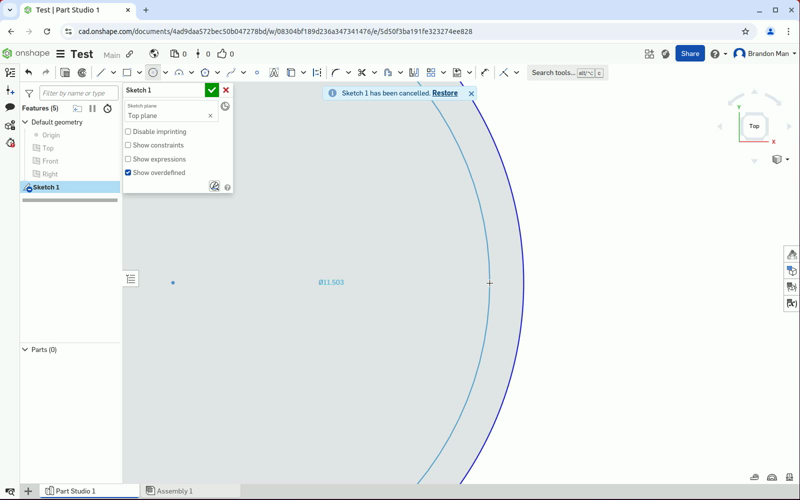
scroll(-6)
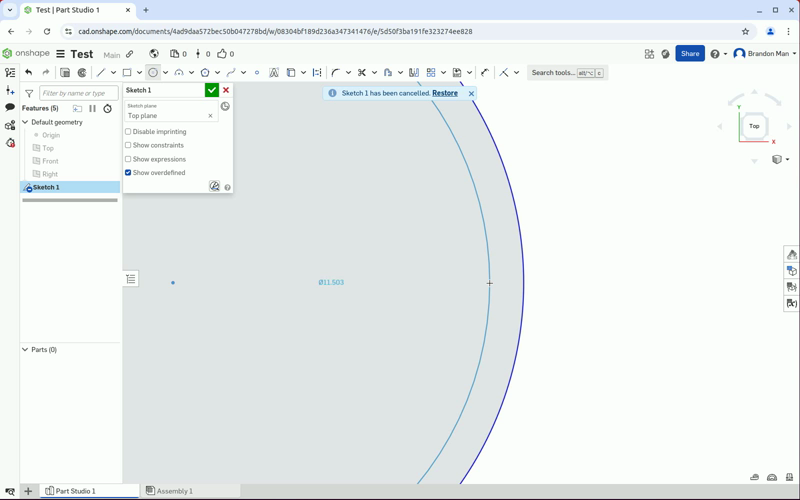
scroll(-6)
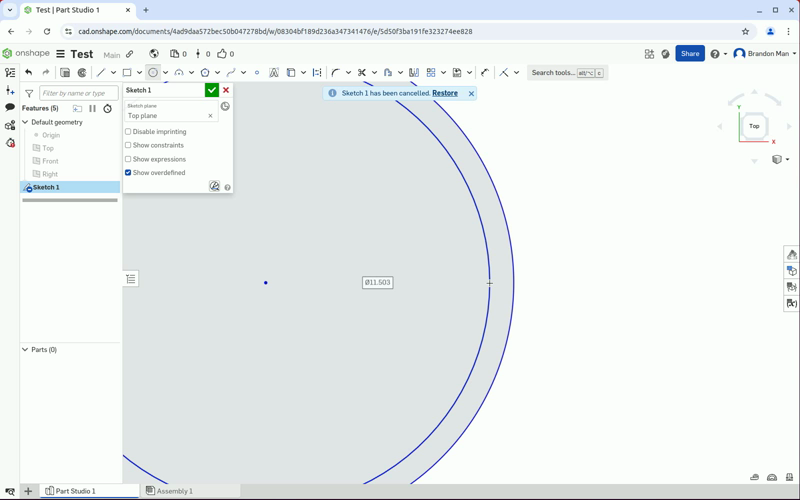
scroll(-6)
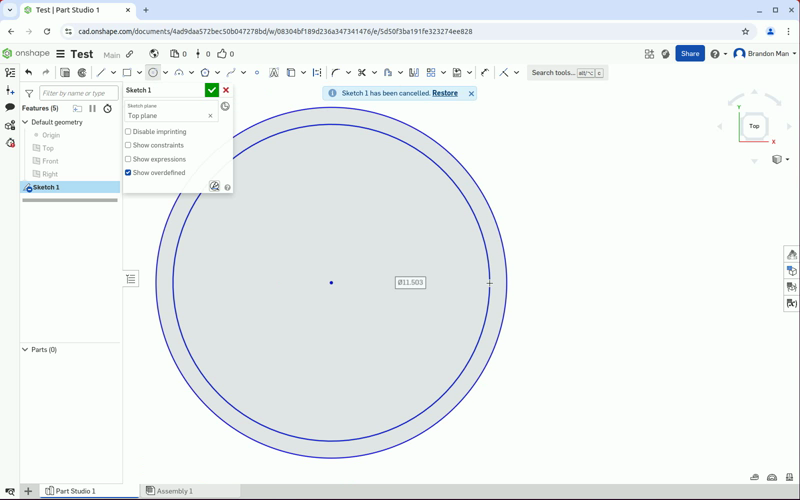
scroll(-6)
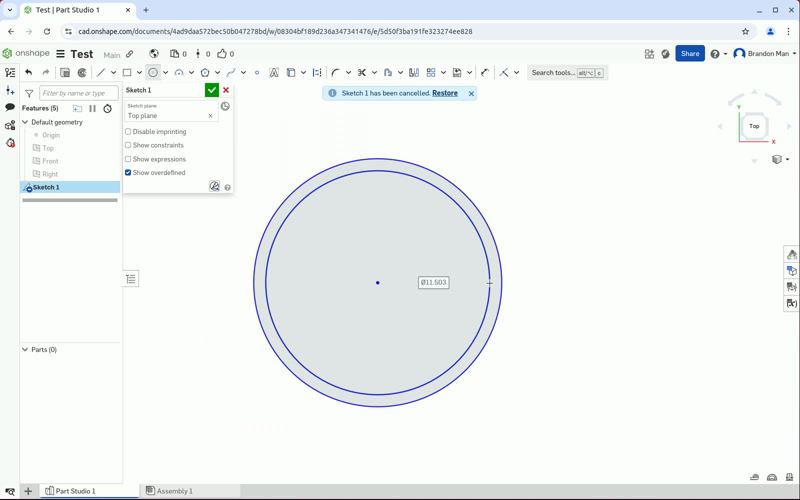
scroll(-6)
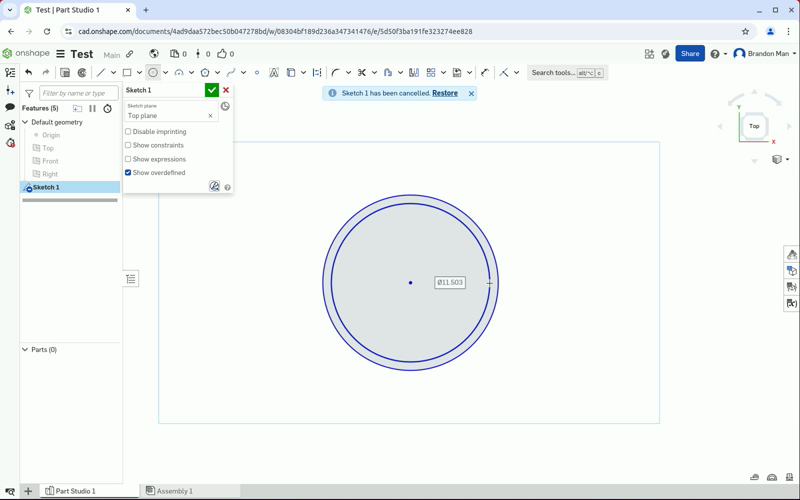
scroll(-6)
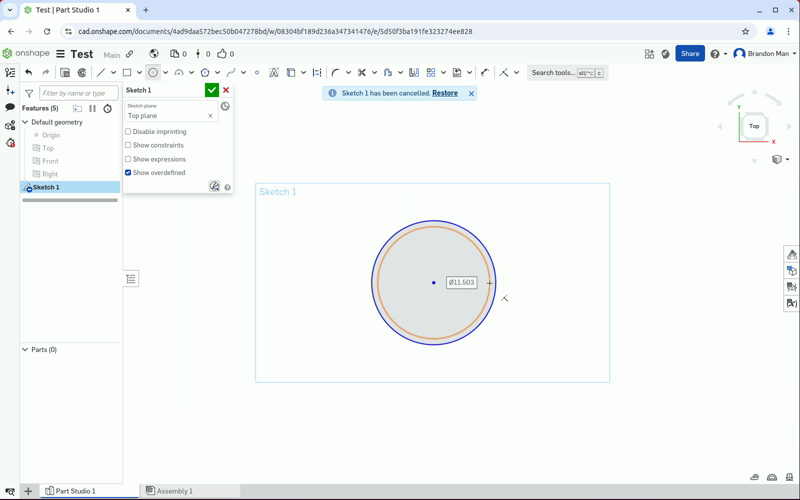
scroll(-6)
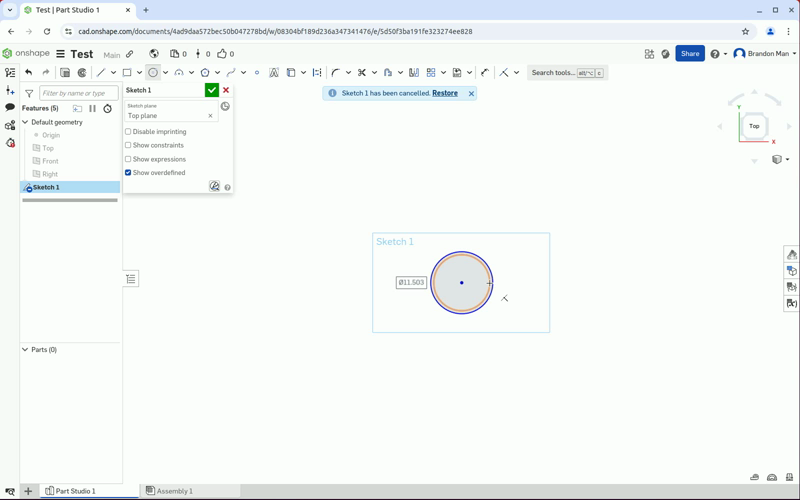
key(esc)
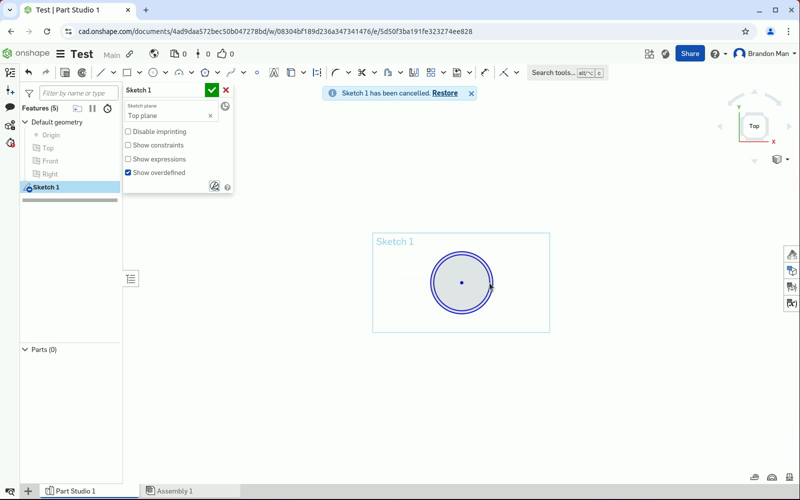
mouse_move(483, 301)
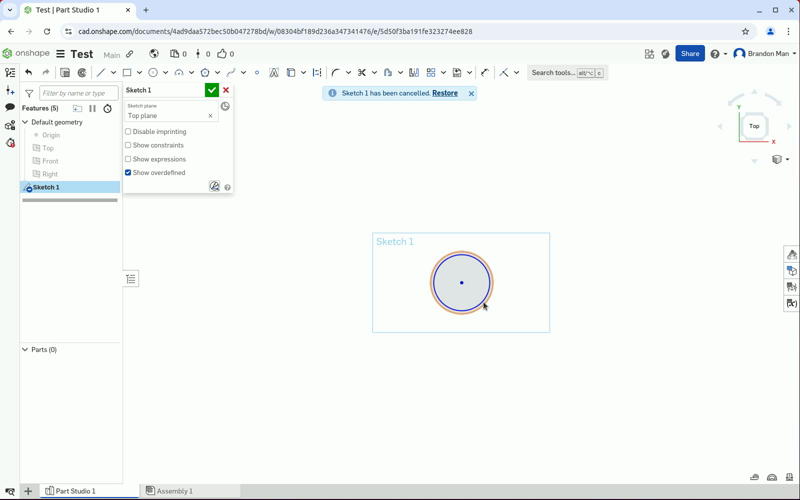
scroll(6)
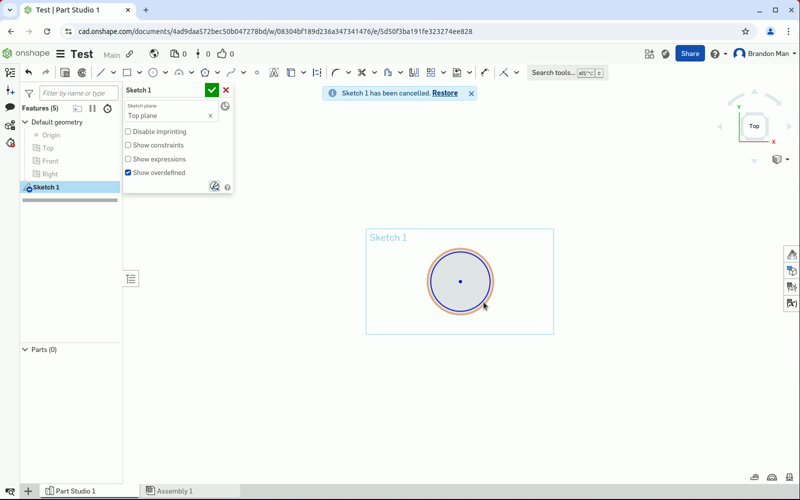
scroll(6)
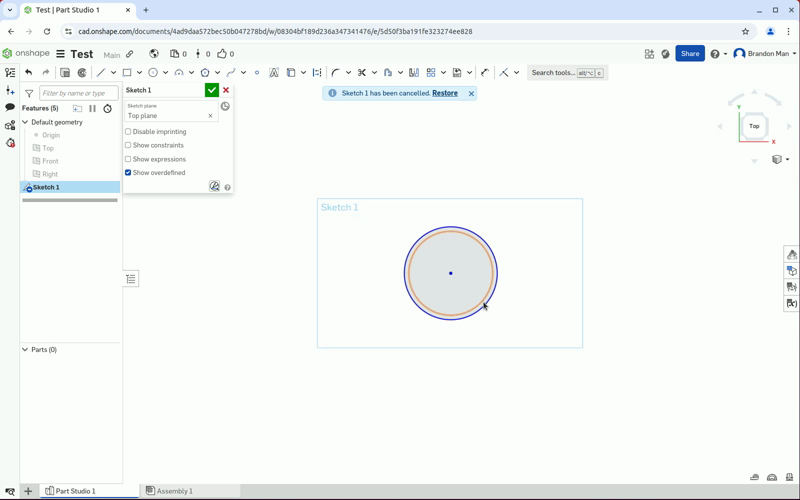
scroll(6)
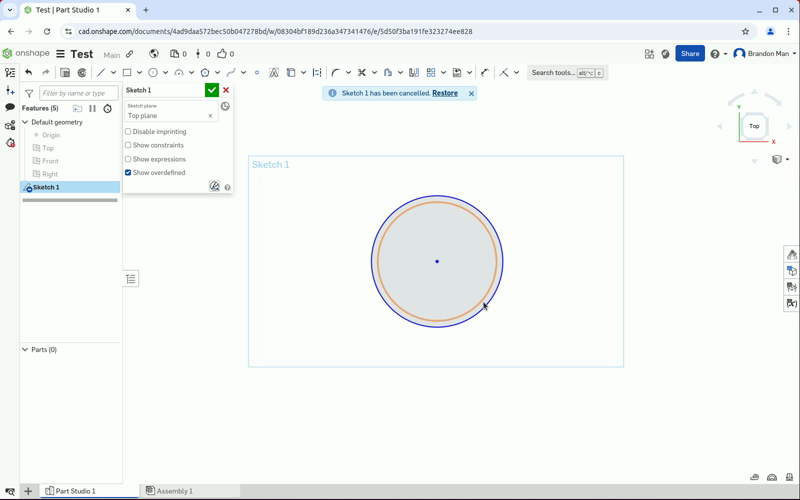
scroll(6)
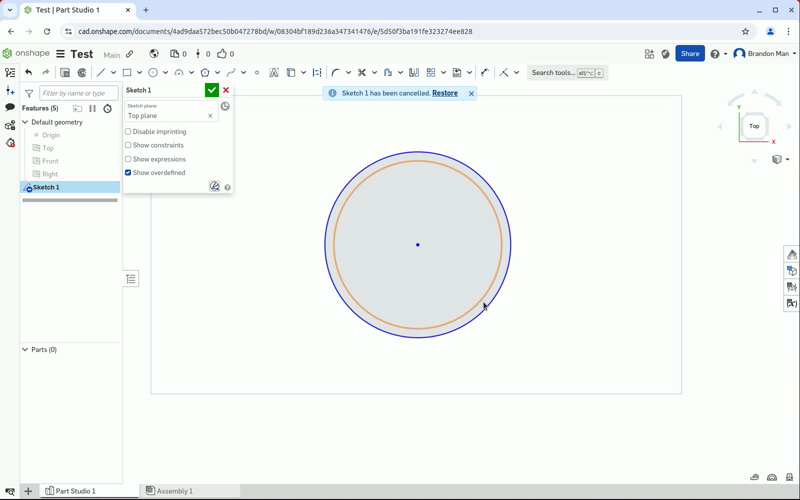
scroll(6)
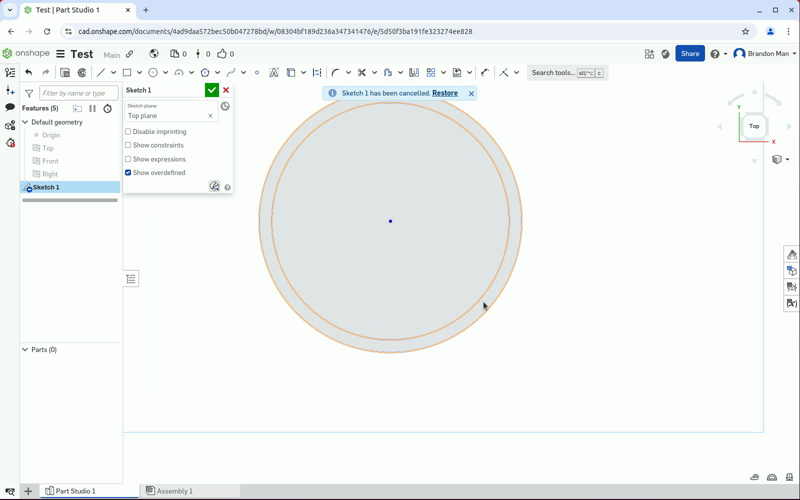
scroll(6)
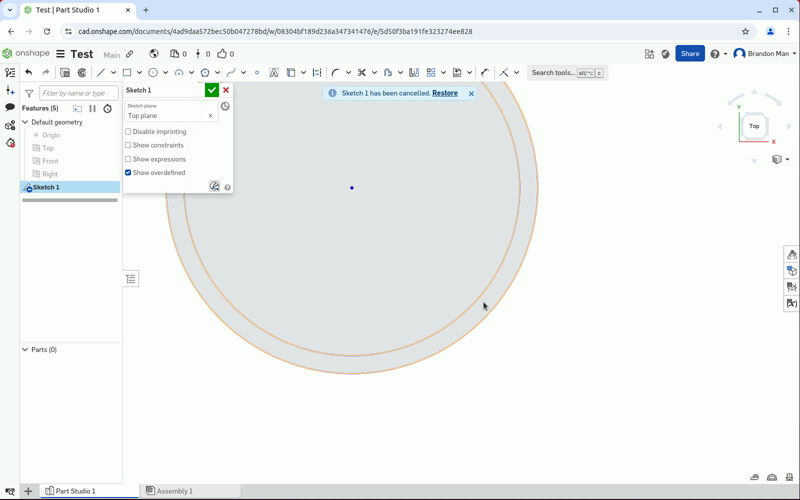
scroll(6)
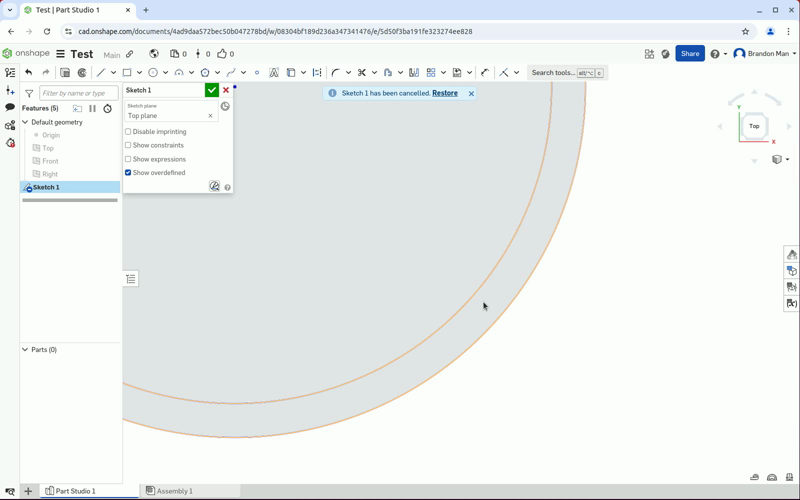
click(483, 301)
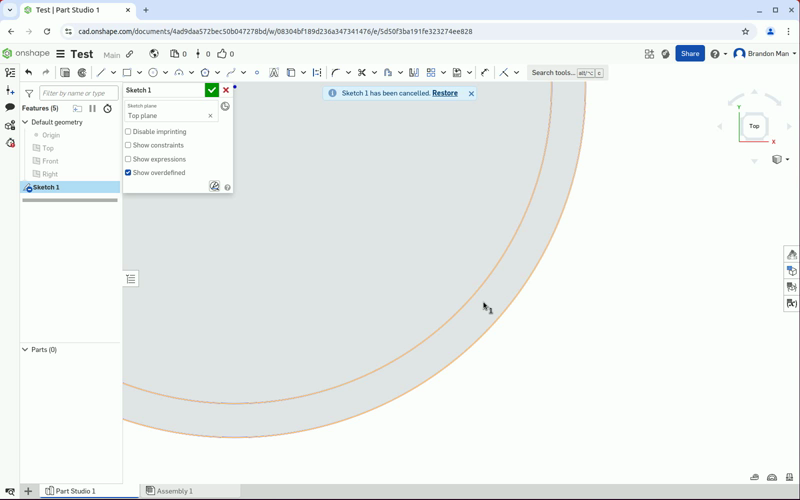
scroll(-6)
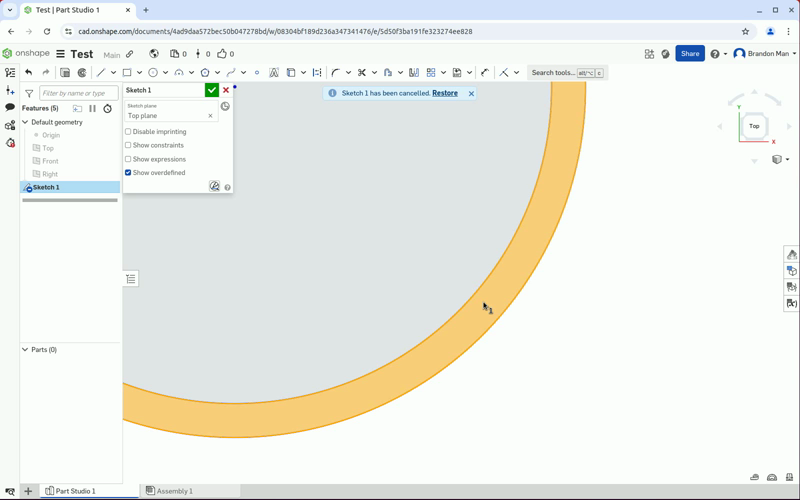
scroll(-6)
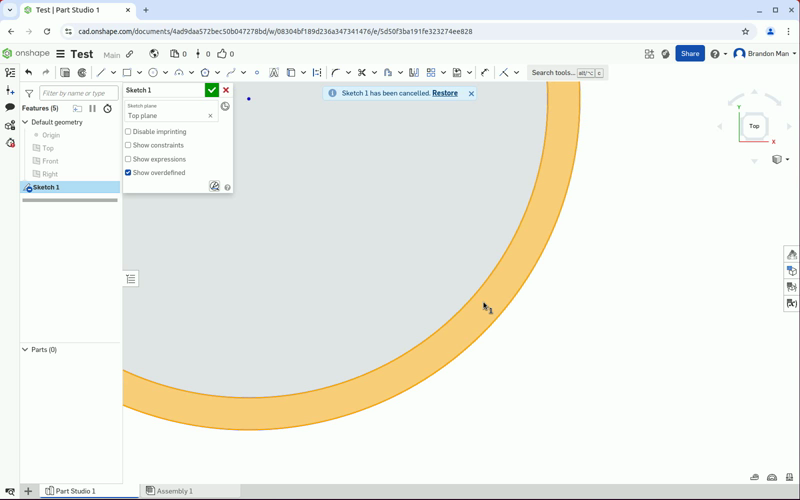
scroll(-6)
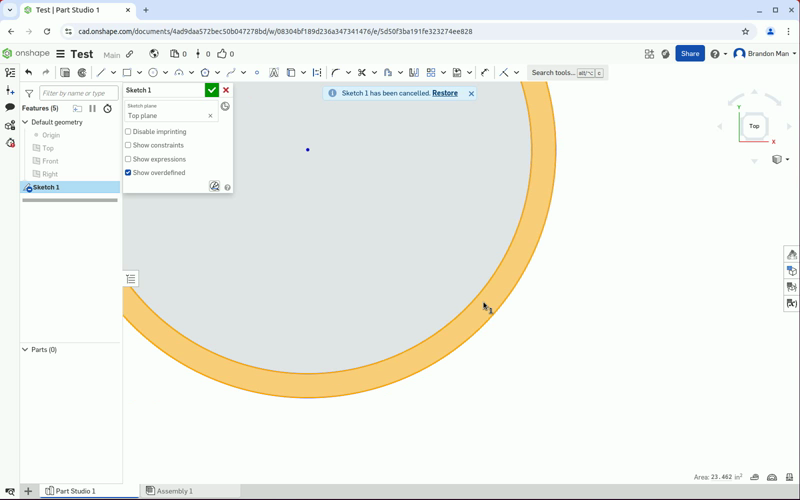
scroll(-6)
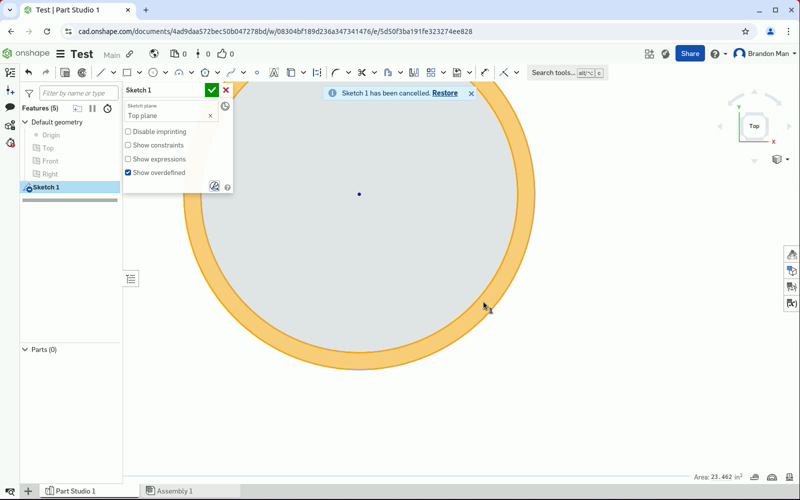
scroll(-6)
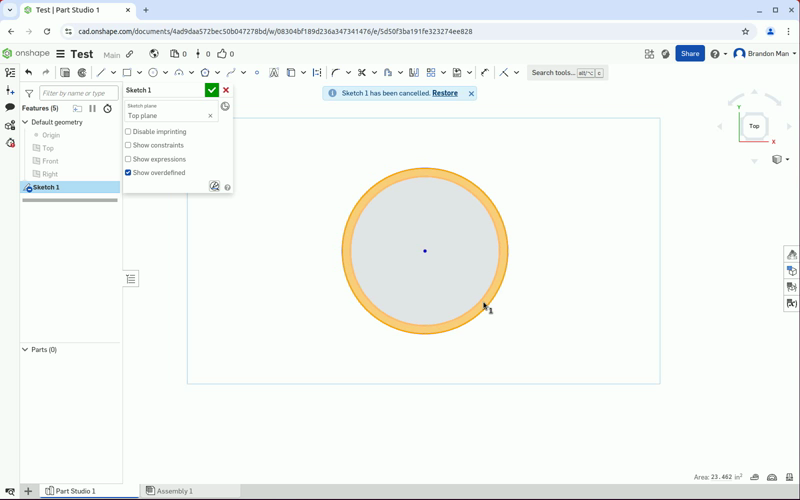
scroll(-6)
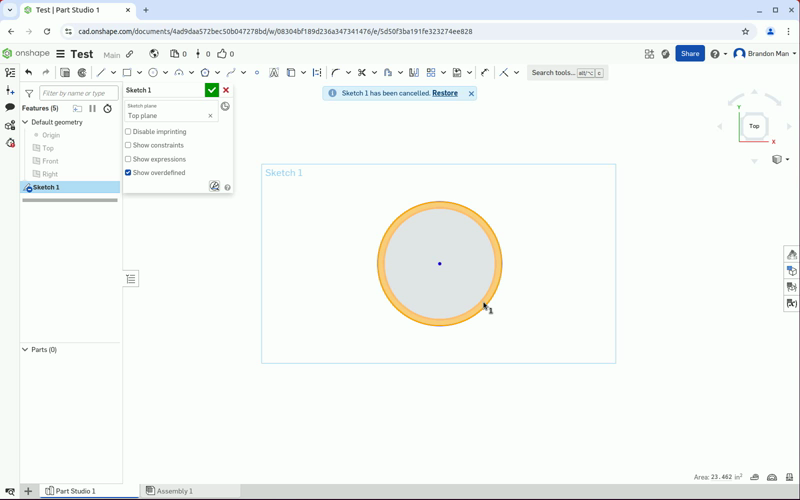
scroll(-6)
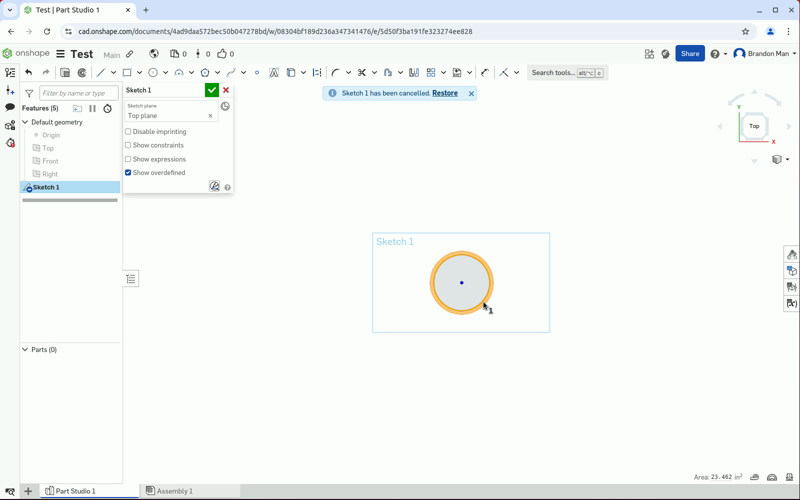
mouse_move(73, 352)
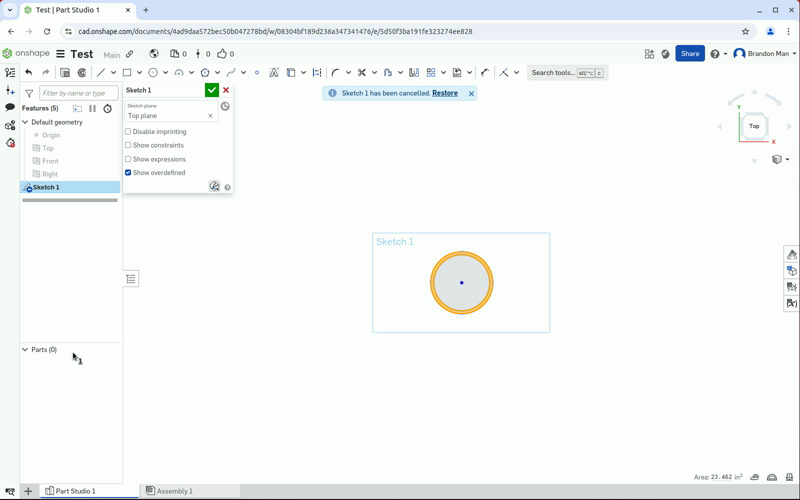
key(shift+y)
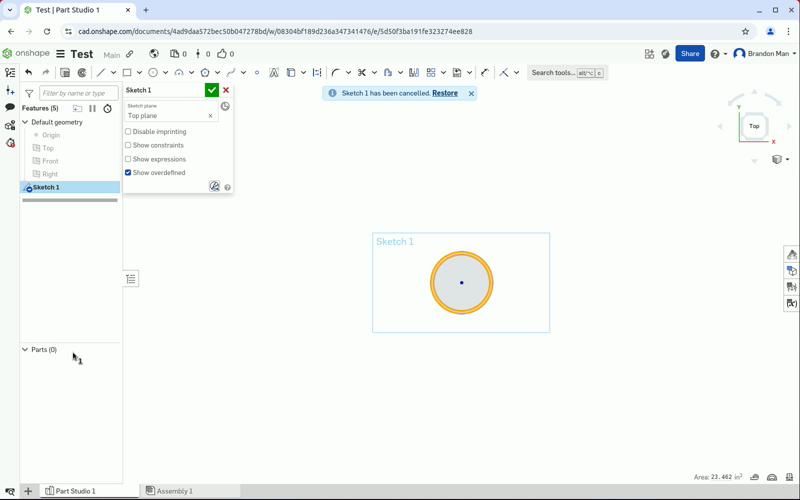
key(shift+e)
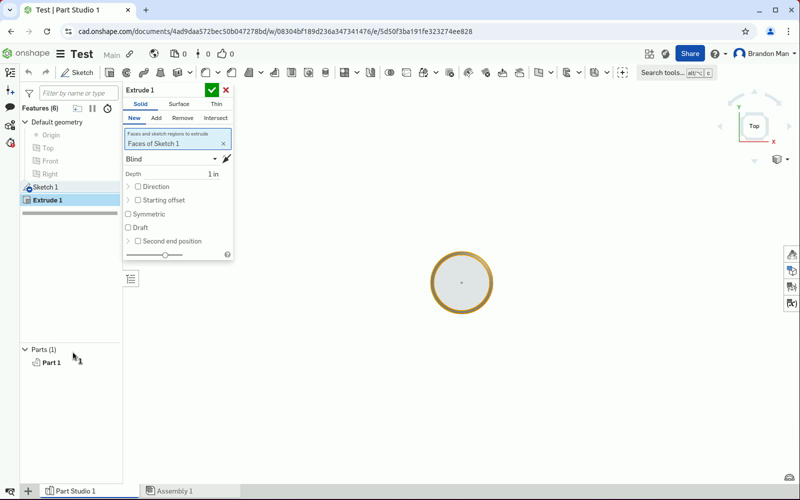
mouse_move(143, 106)
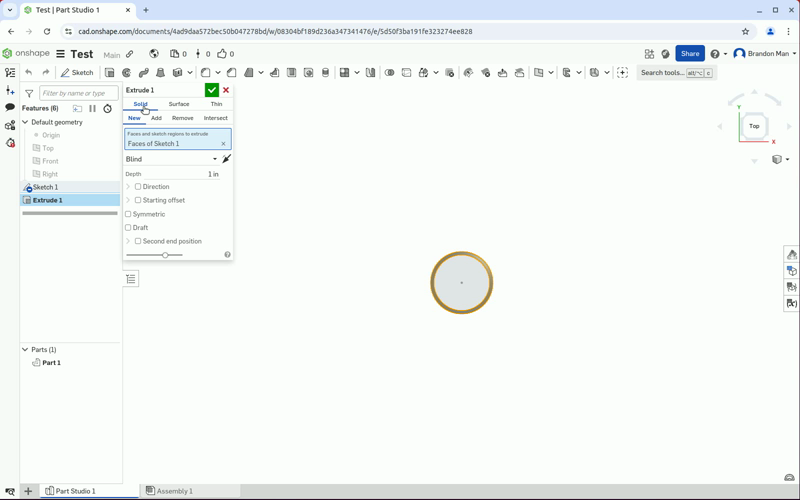
click(143, 106)
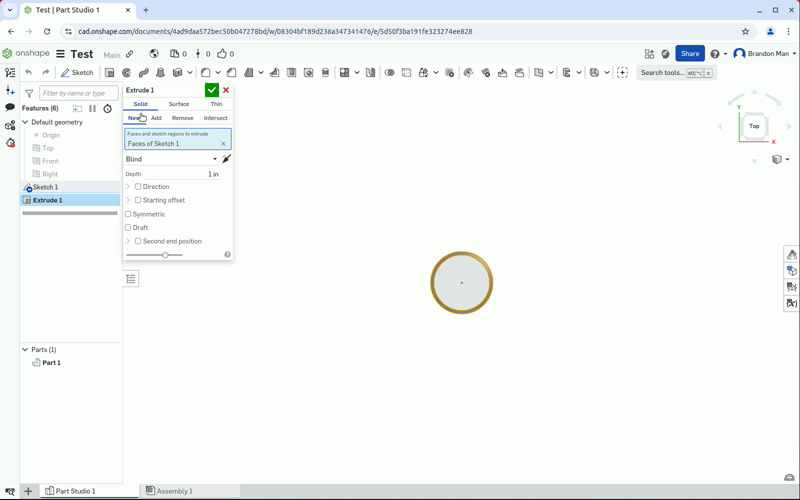
mouse_move(137, 120)
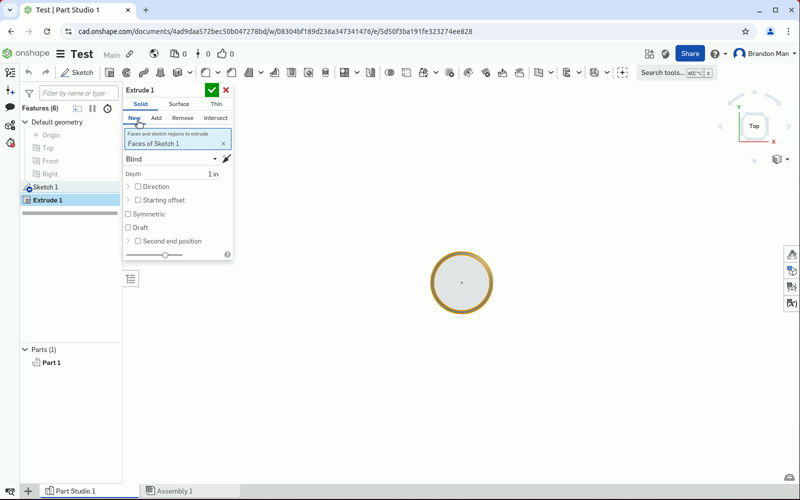
click(137, 120)
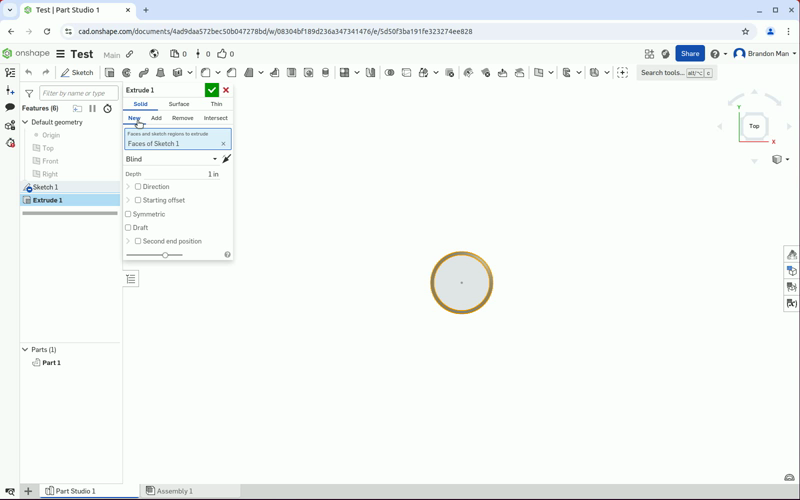
key(tab, 4)
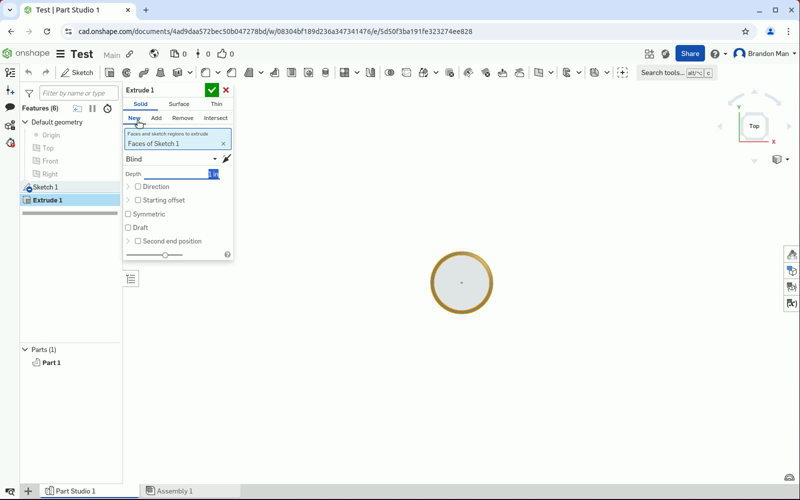
text(23.108)
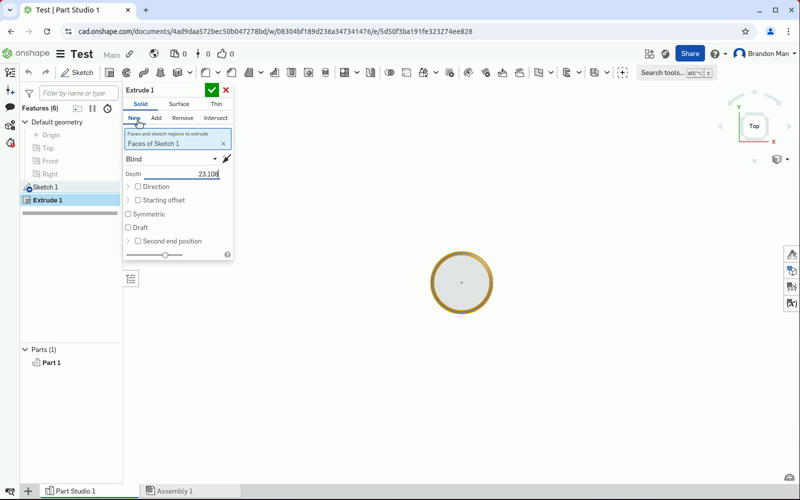
key(enter)
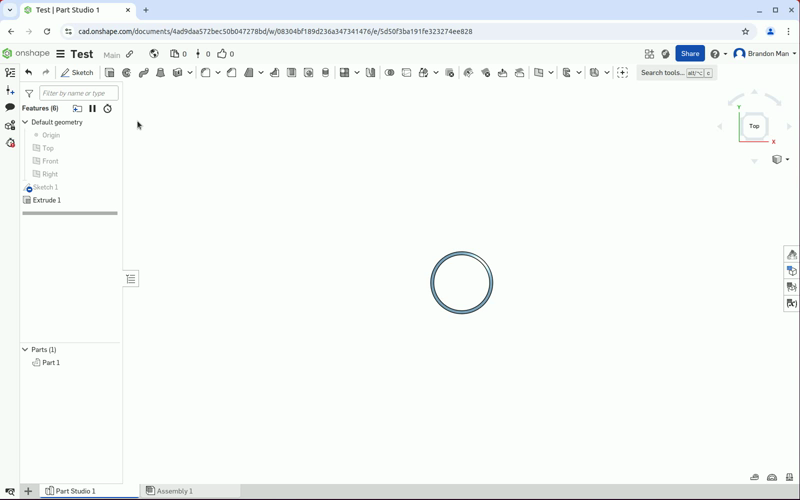
key(shift+h)
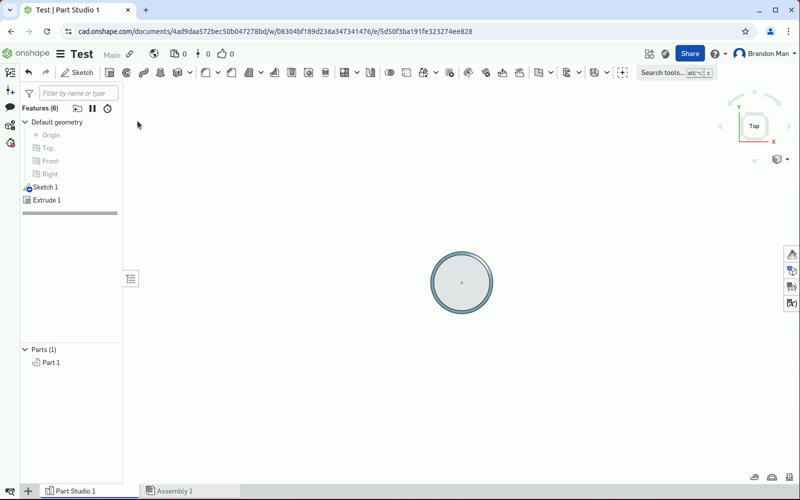
key(shift+h)
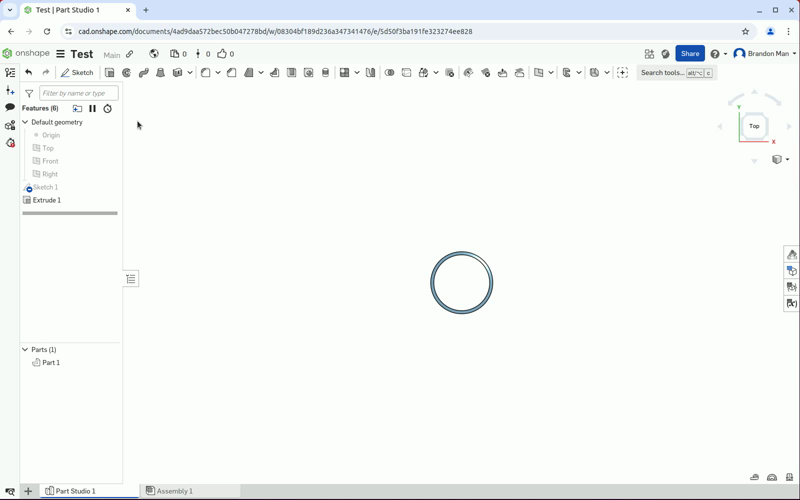
mouse_move(73, 189)
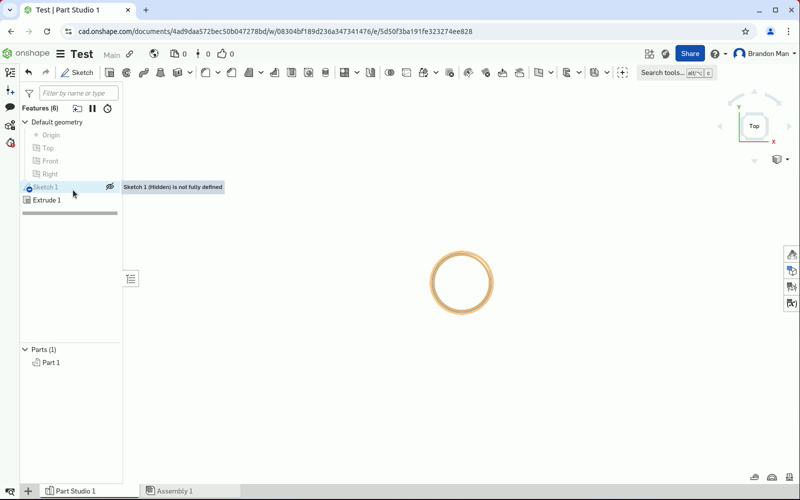
click(73, 189)
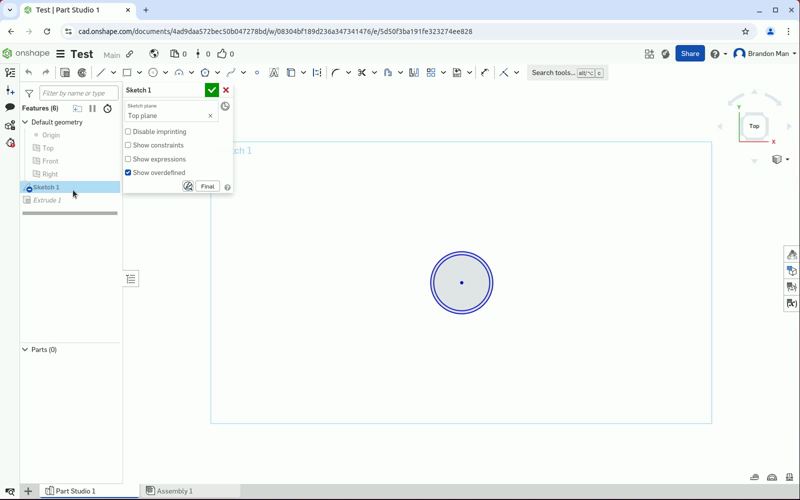
mouse_move(229, 92)
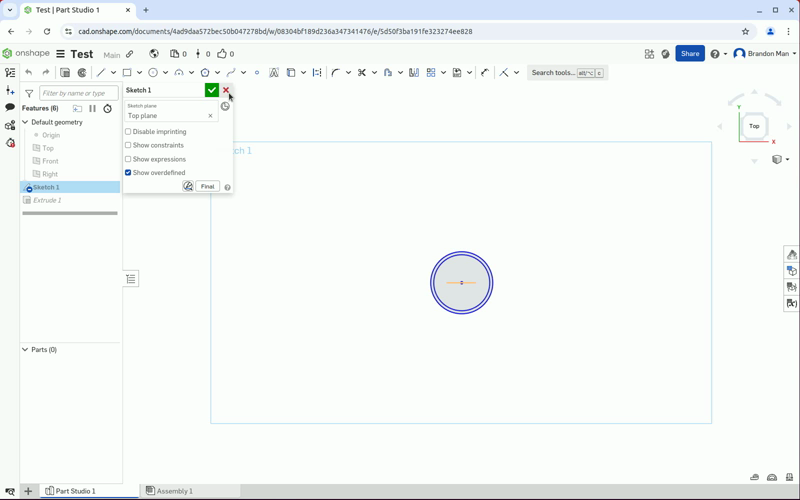
click(229, 92)
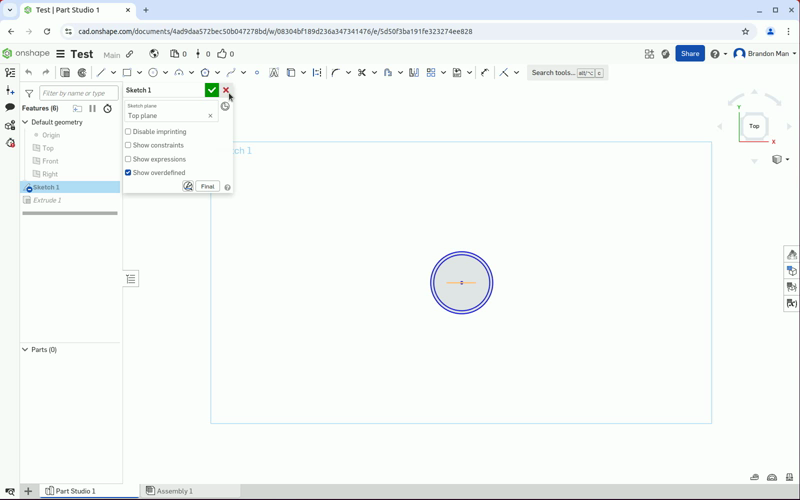
key(shift+s)
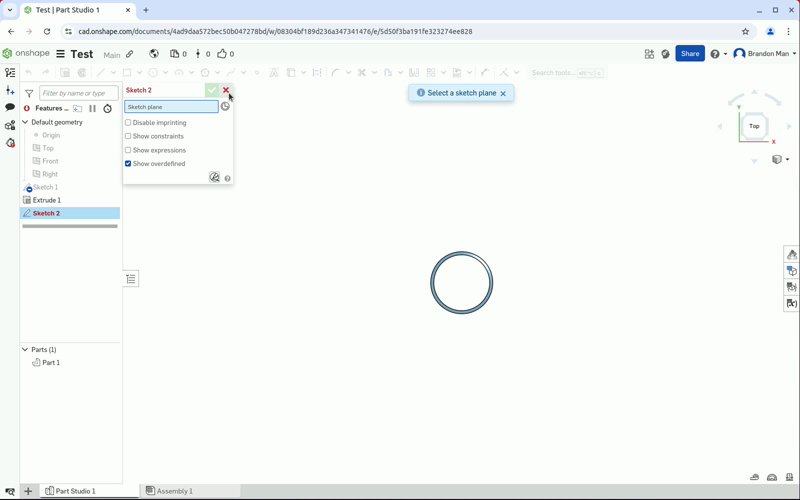
mouse_move(73, 150)
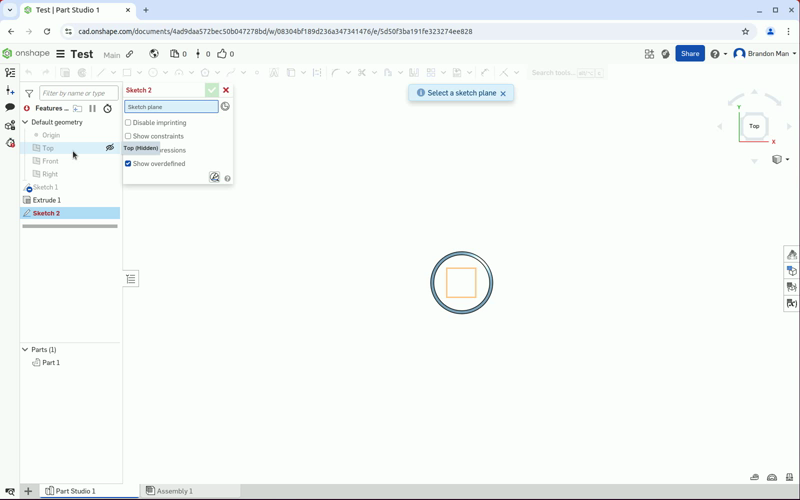
click(73, 150)
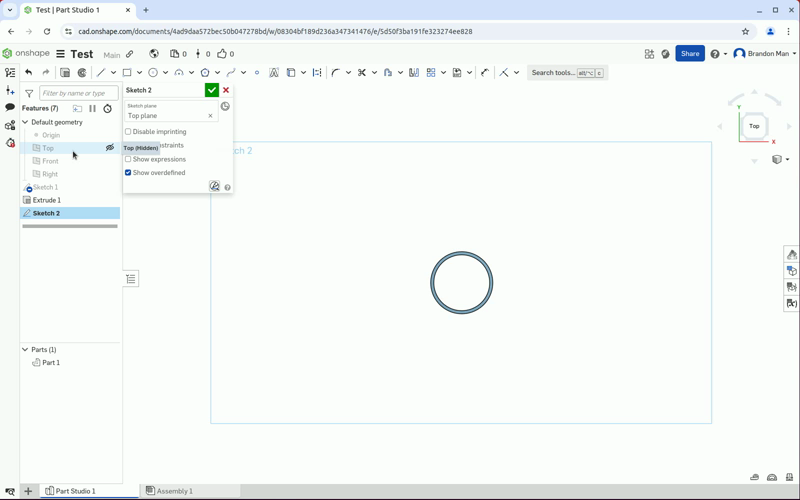
mouse_move(73, 352)
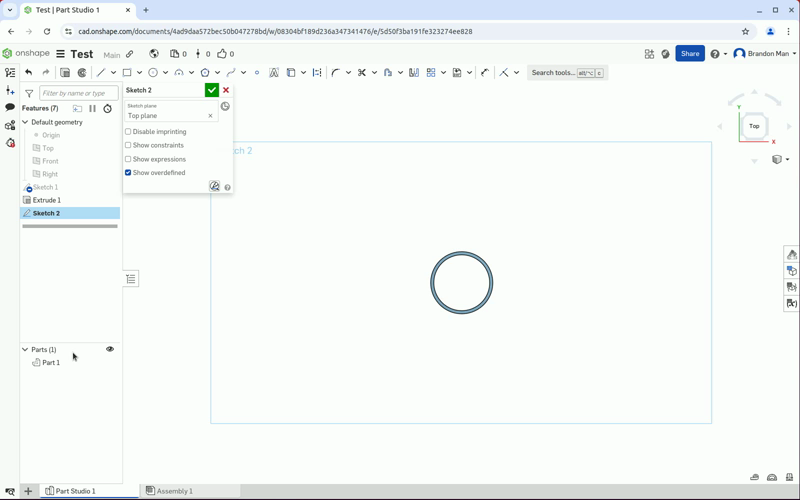
key(y)
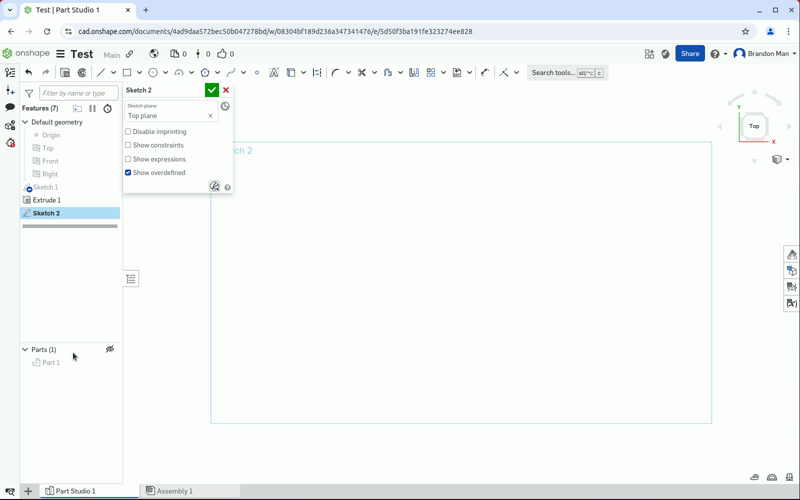
key(c)
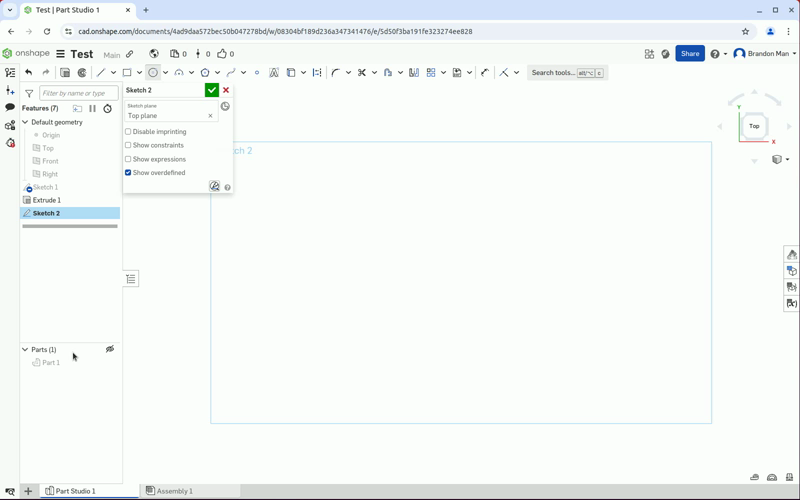
key_down(shift)
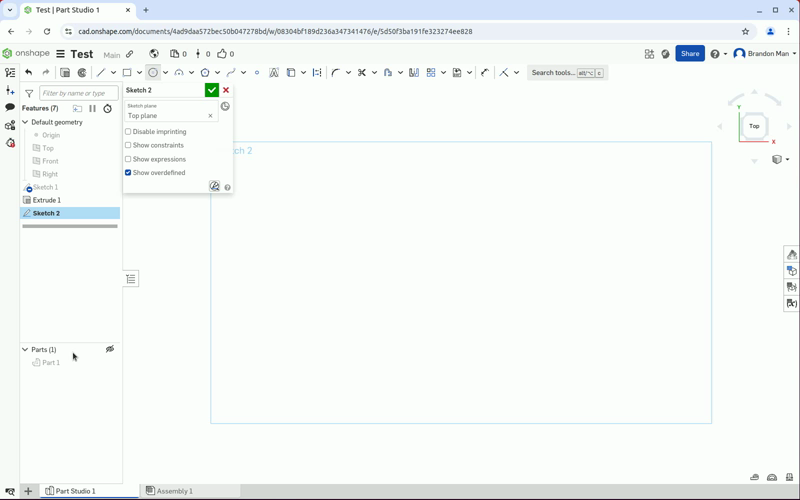
mouse_move(460, 282)
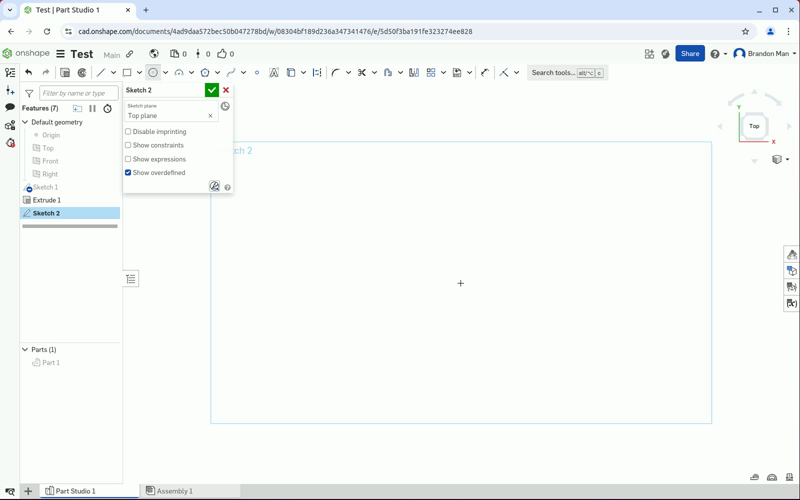
click(460, 282)
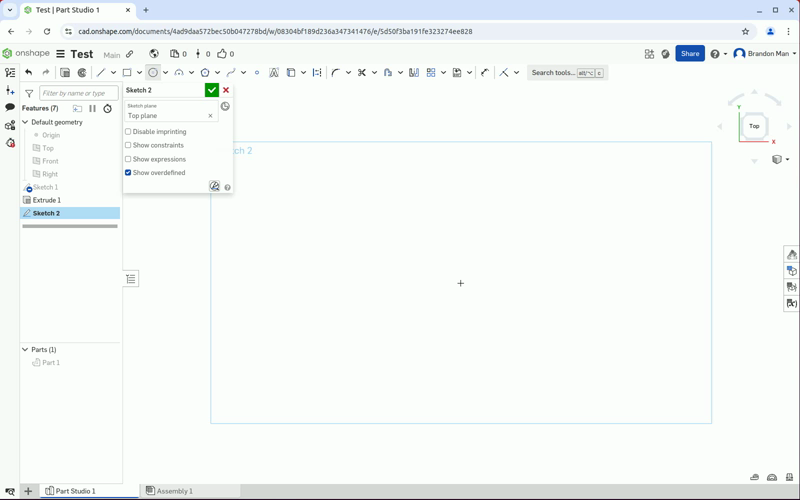
key_up(shift)
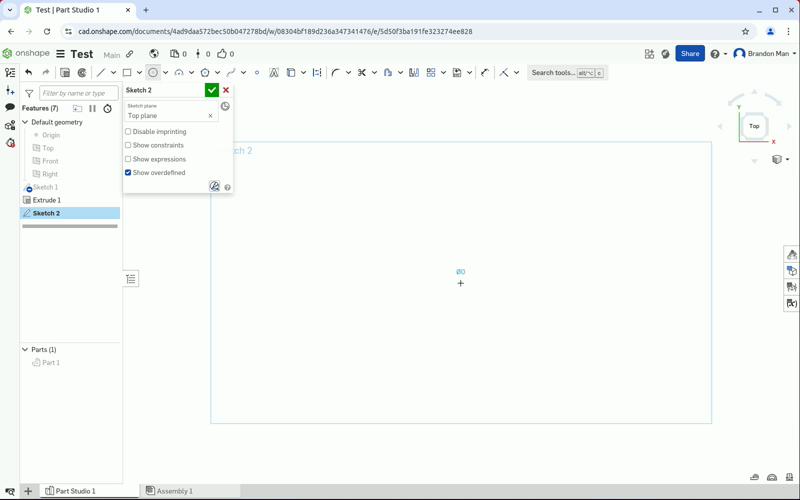
mouse_move(489, 282)
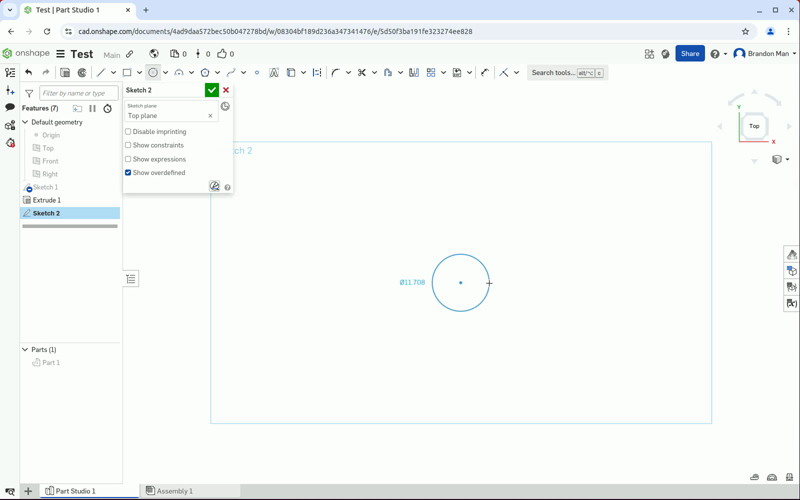
click(489, 282)
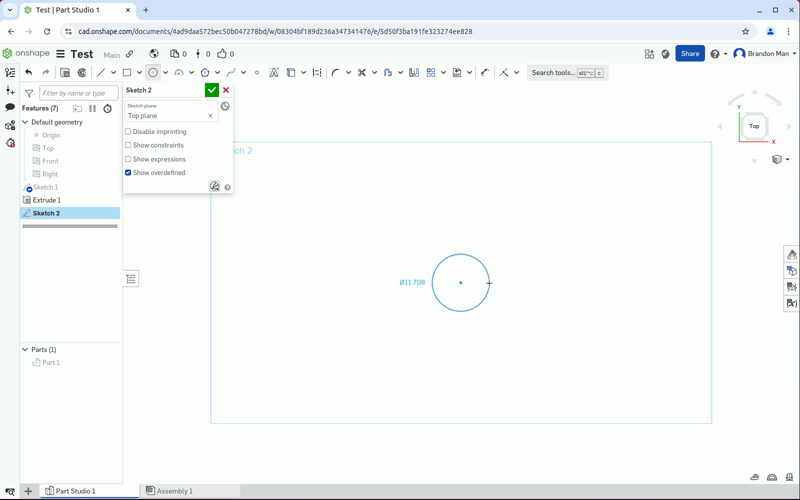
key(esc)
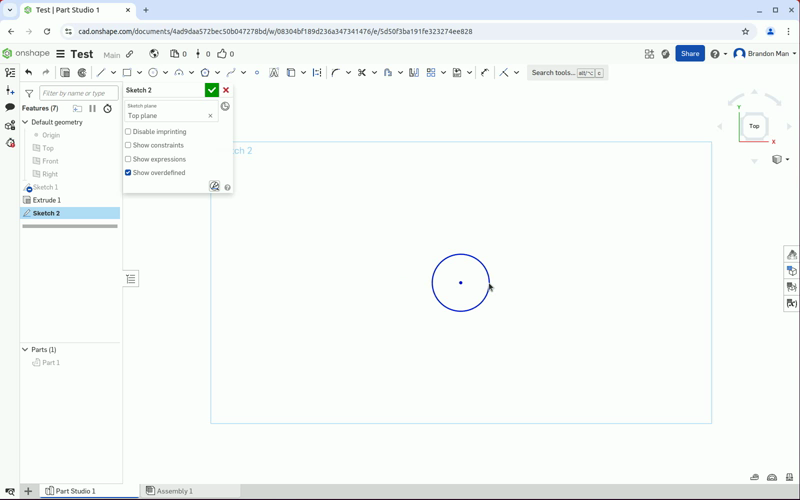
key(c)
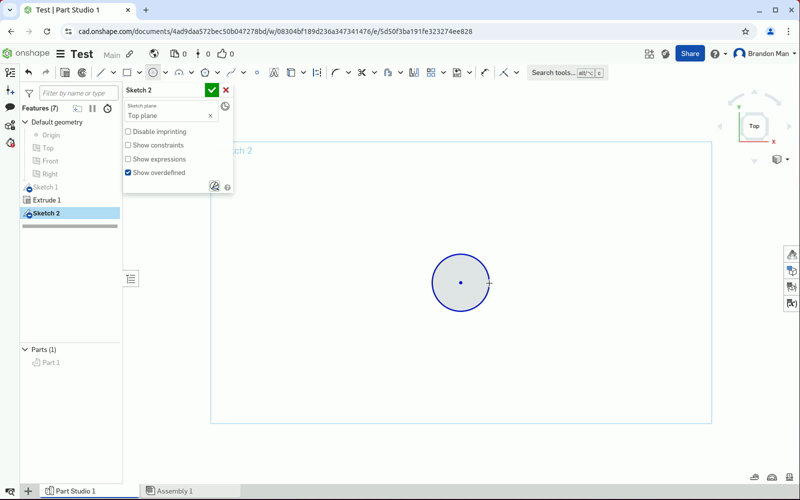
key_down(shift)
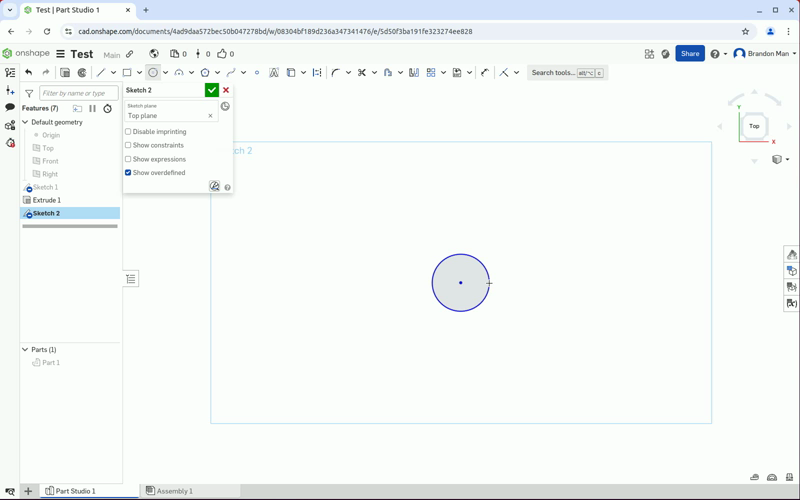
mouse_move(460, 282)
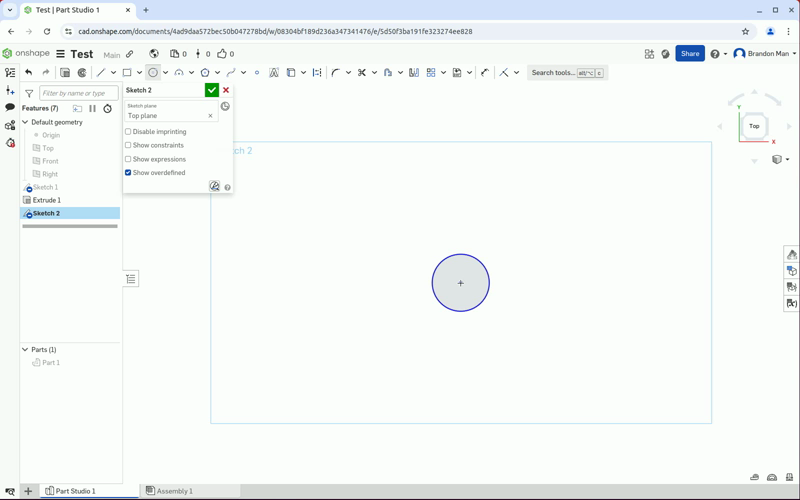
click(460, 282)
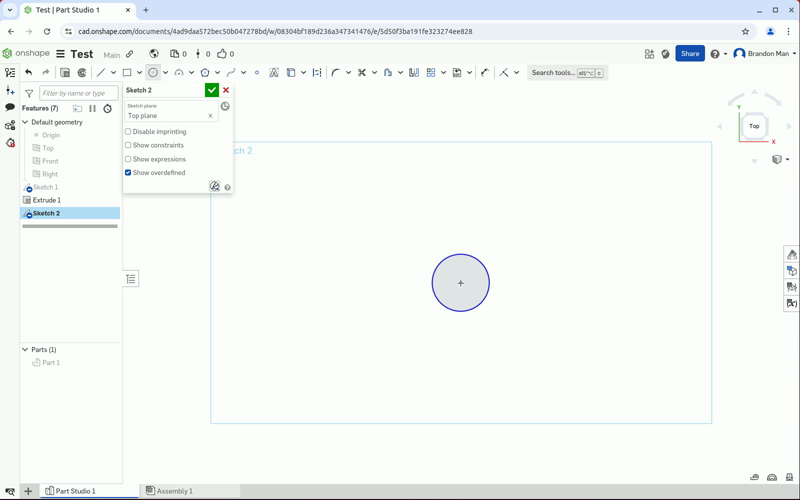
key_up(shift)
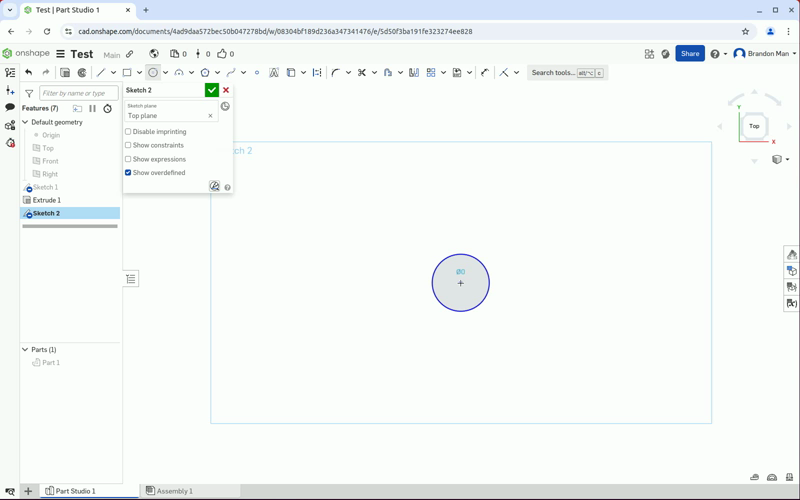
mouse_move(465, 282)
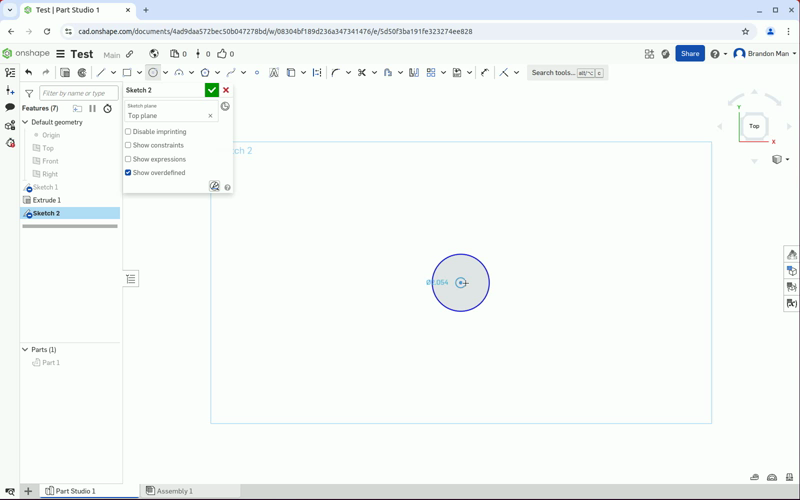
click(465, 282)
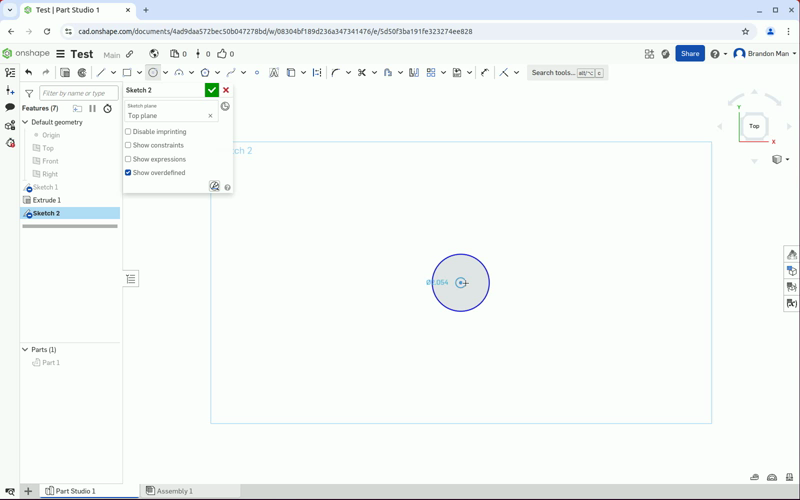
key(esc)
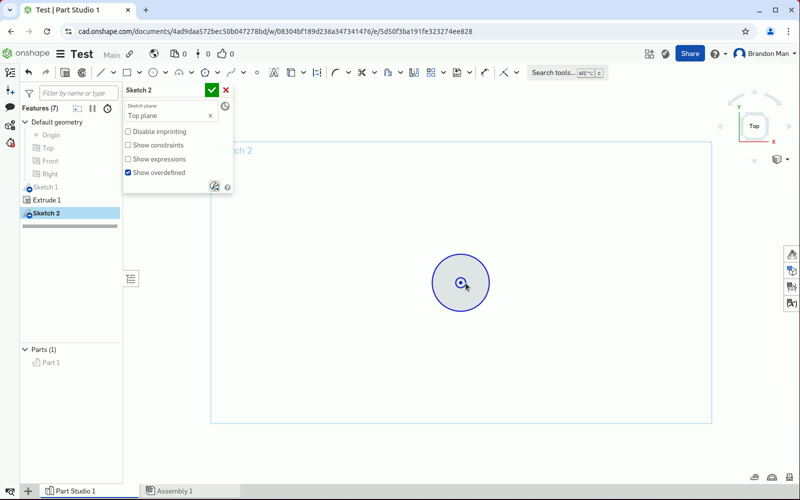
mouse_move(473, 259)
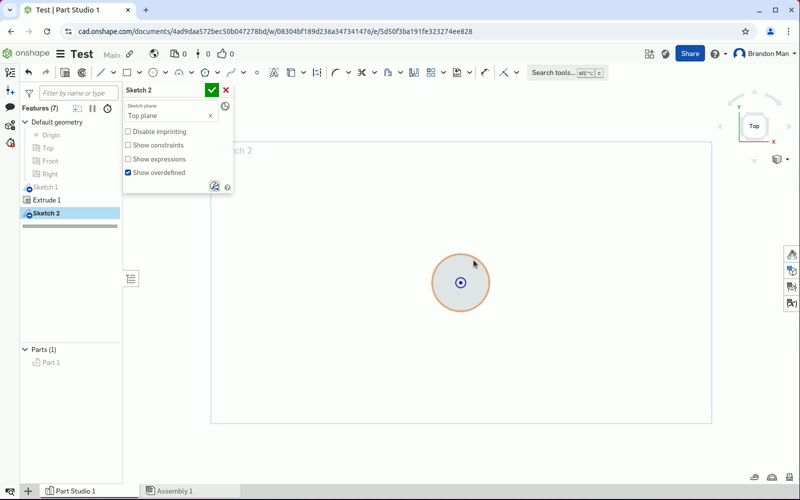
click(473, 259)
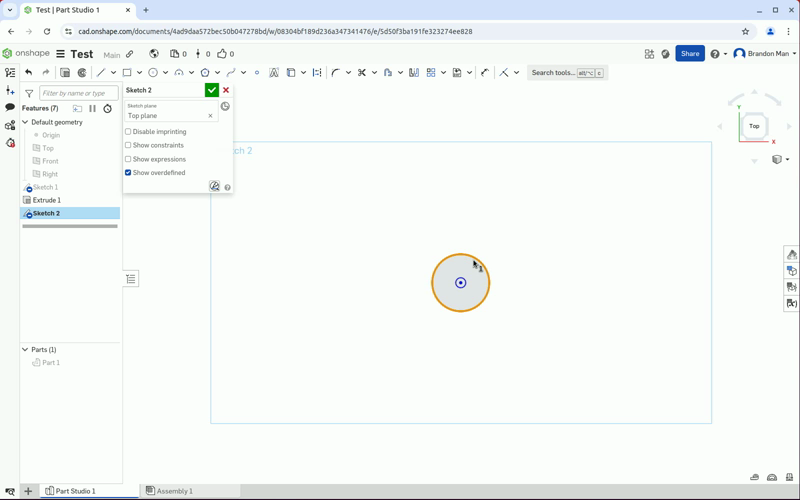
mouse_move(73, 352)
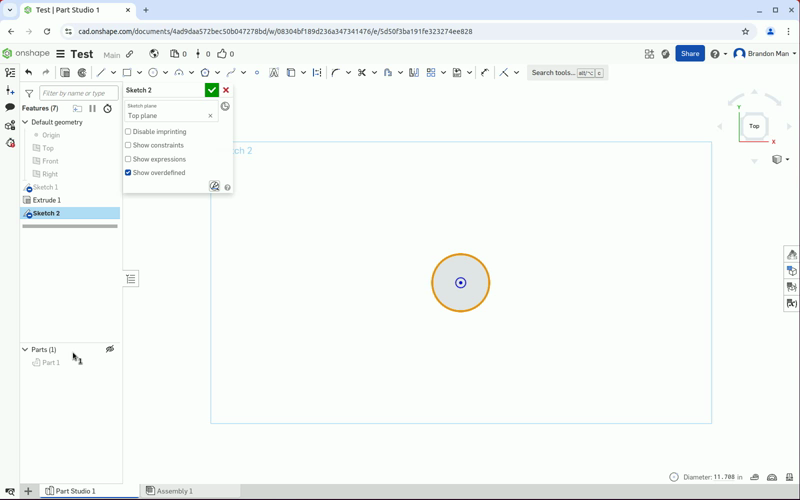
key(shift+y)
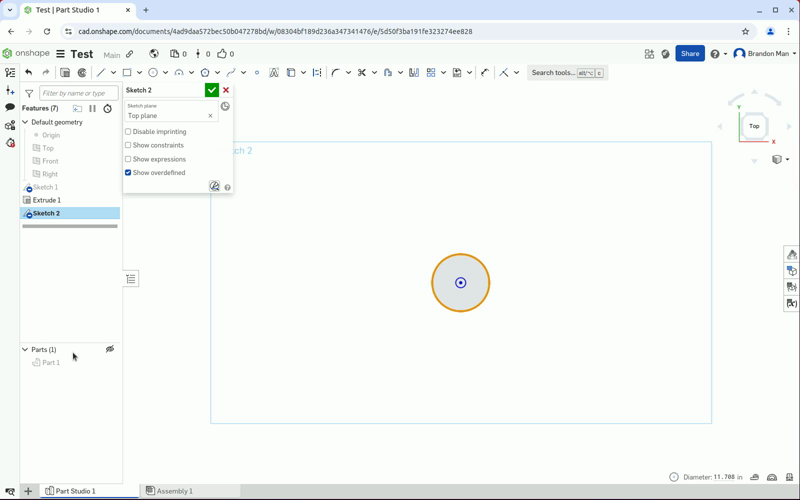
key(shift+e)
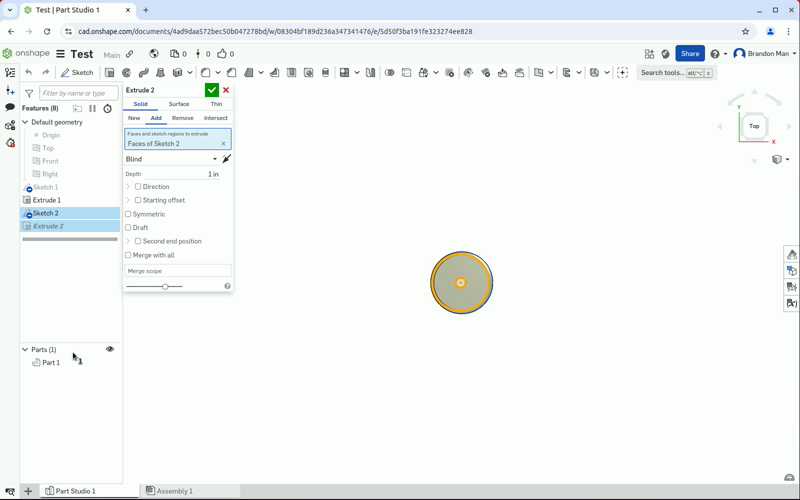
mouse_move(143, 106)
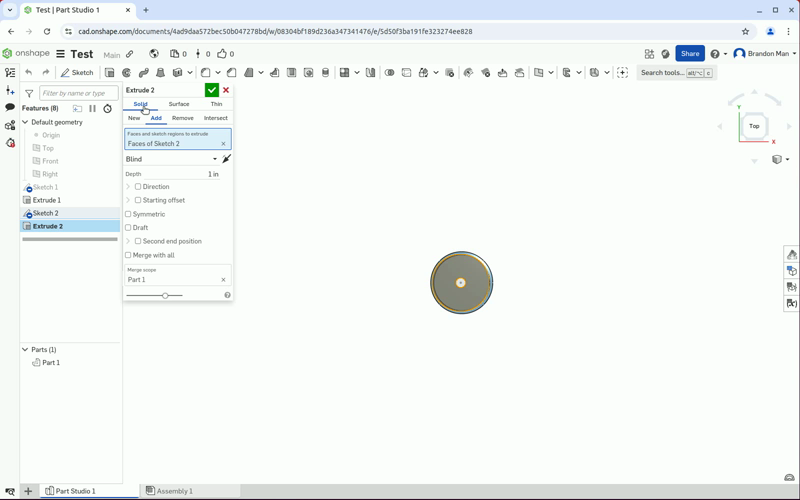
click(143, 106)
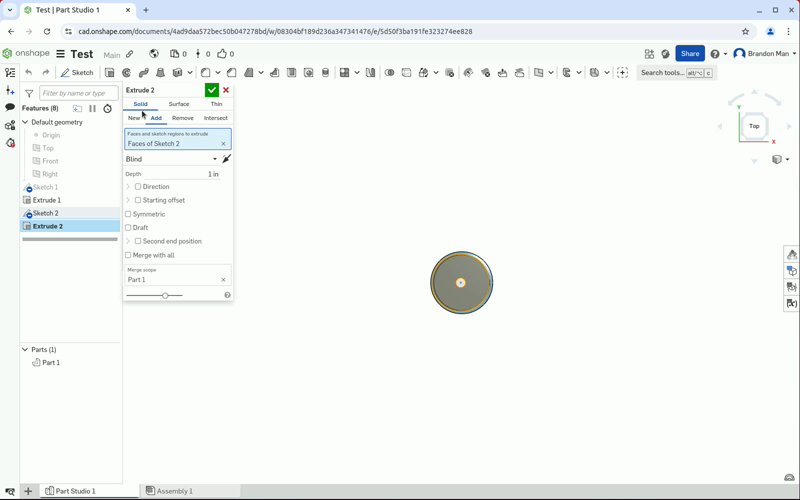
mouse_move(137, 120)
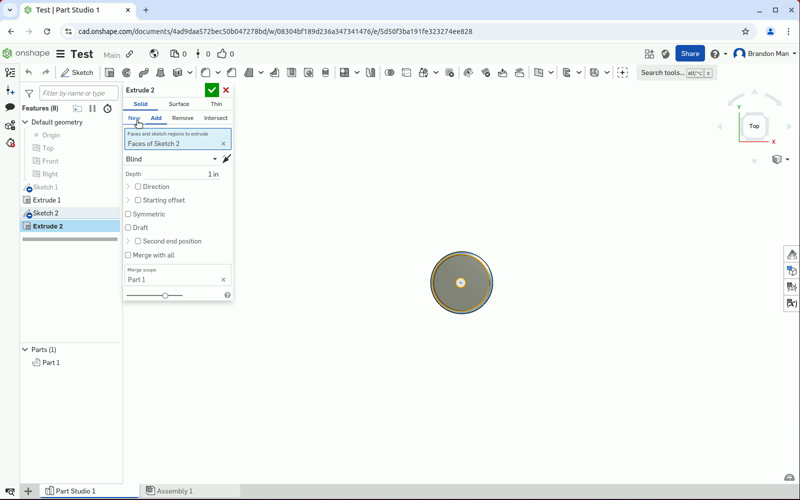
click(137, 120)
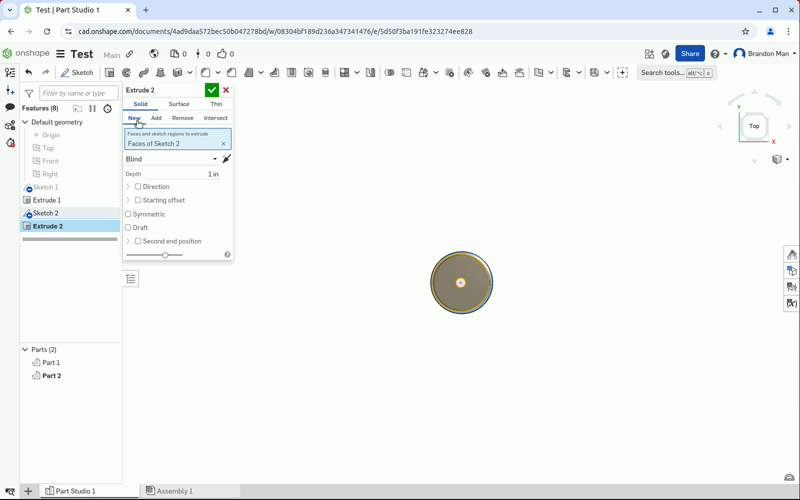
key(tab, 4)
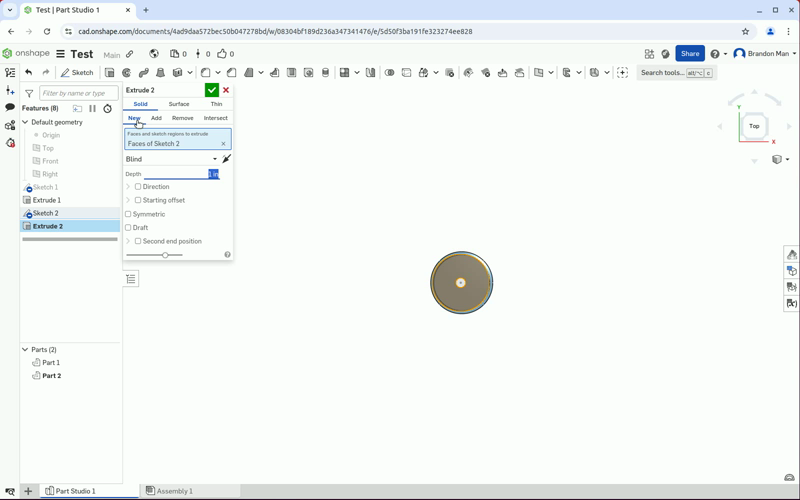
text(0.963)
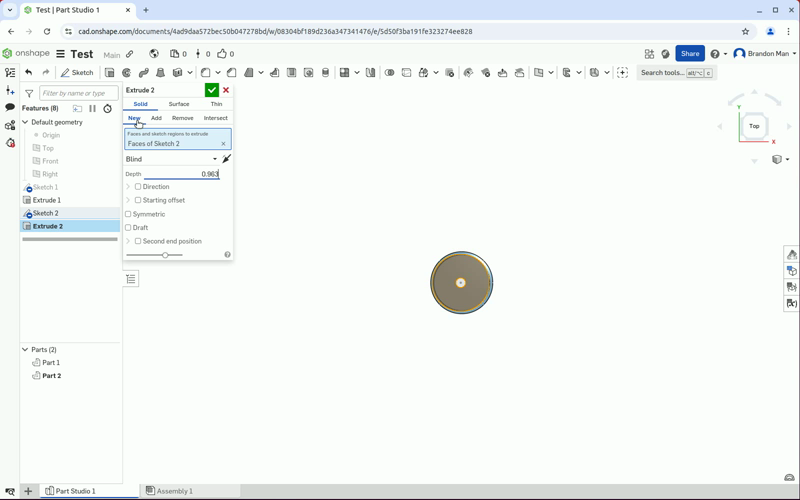
key(enter)
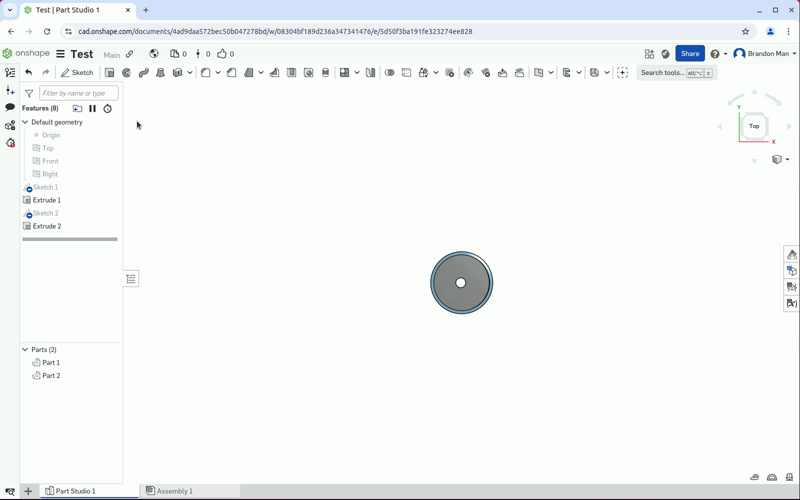
key(shift+h)
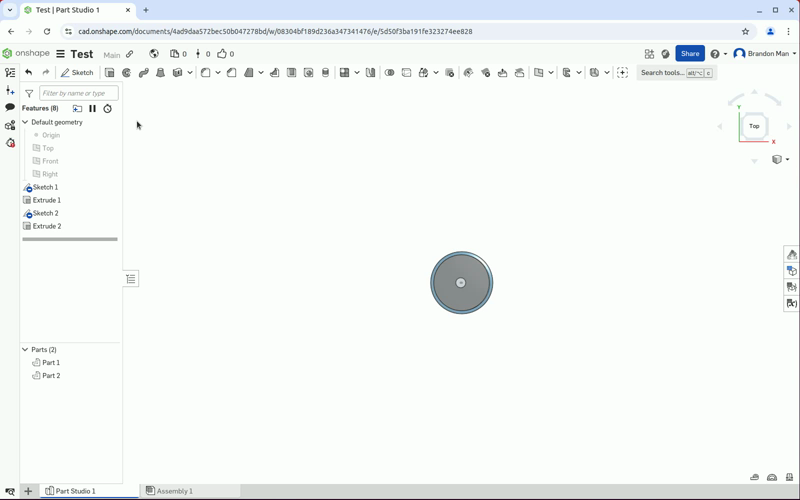
key(shift+h)
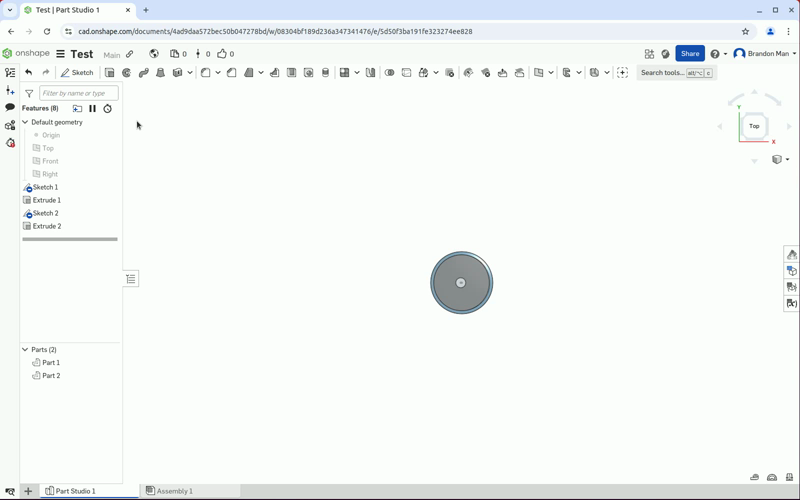
key(shift+7)
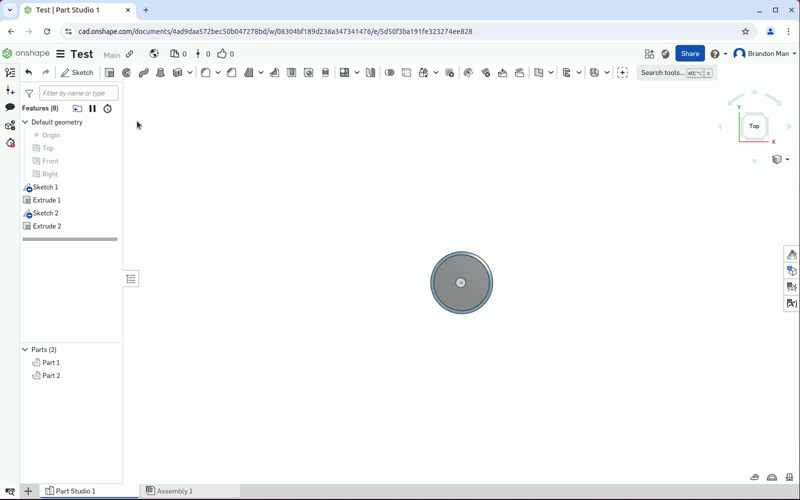
key(up, 3)
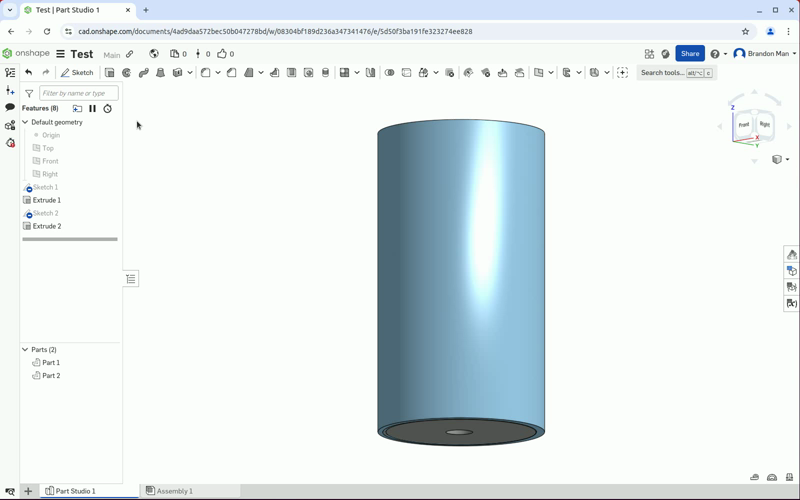
key(left, 3)
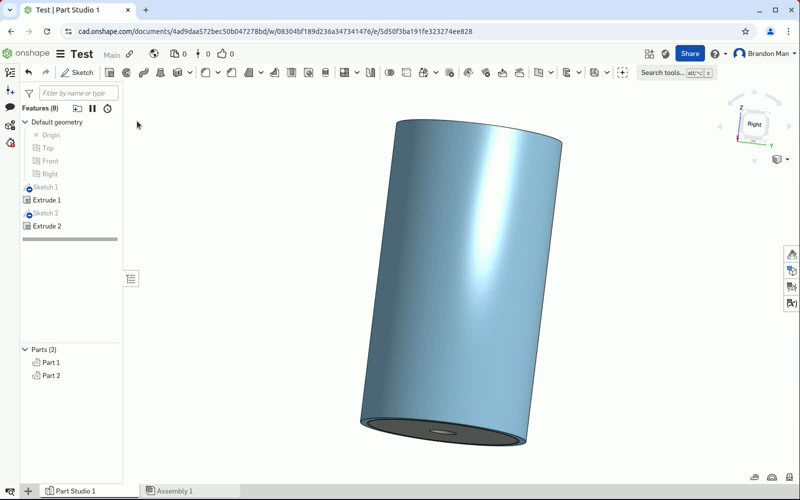
key(right, 3)
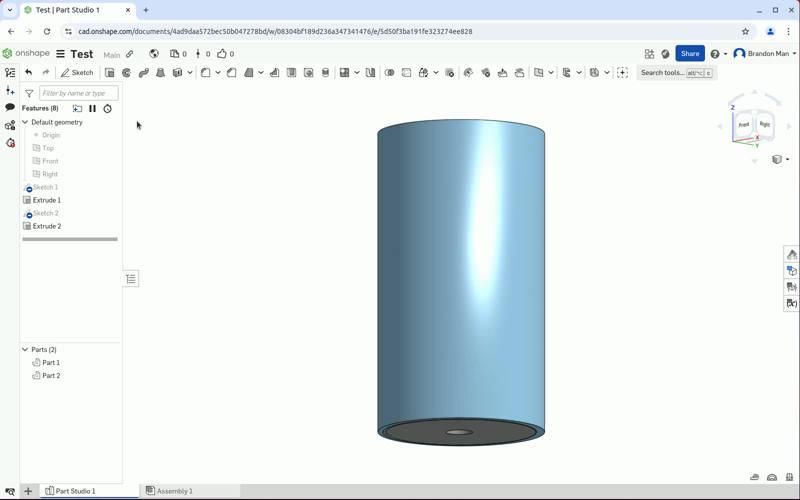
key(down, 3)
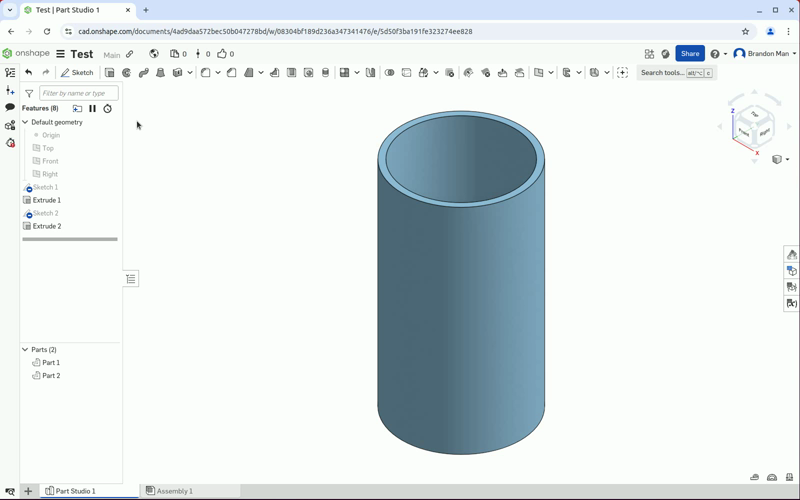
mouse_move(73, 189)
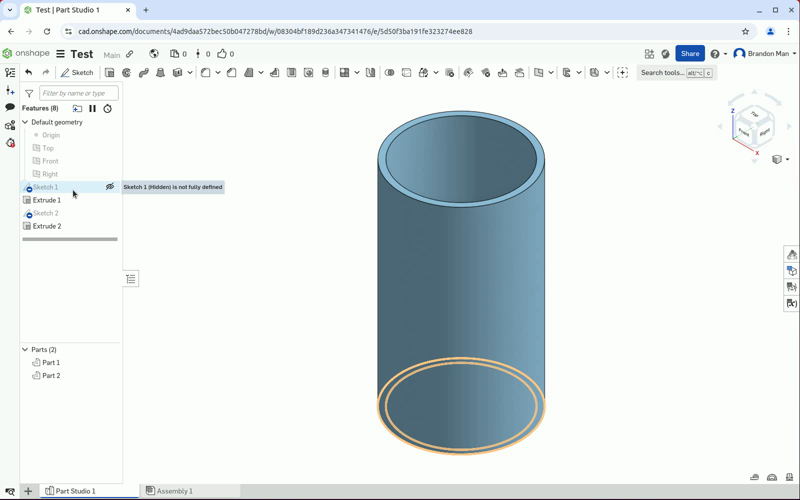
click(73, 189)